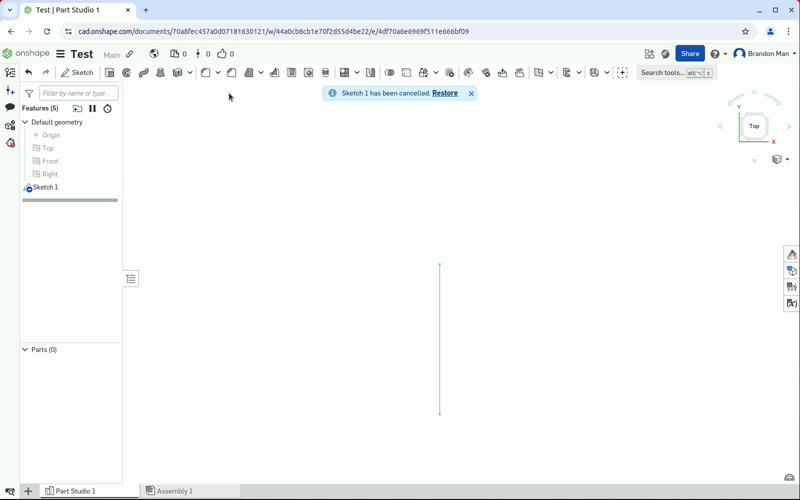
key(shift+h)
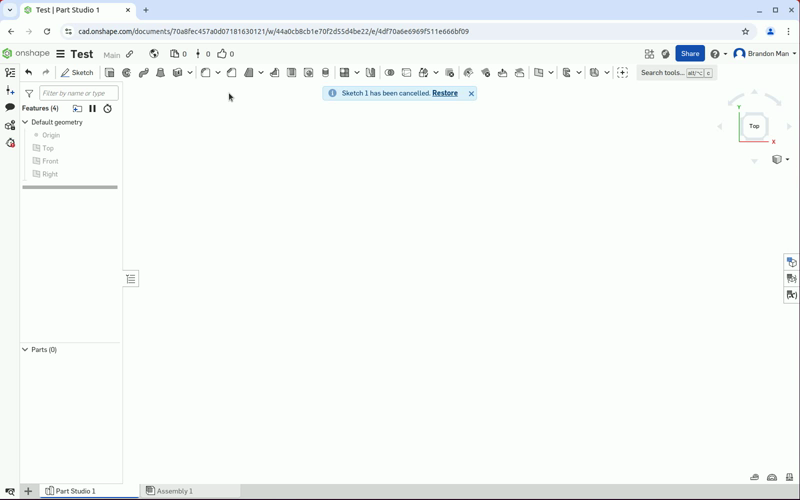
mouse_move(73, 352)
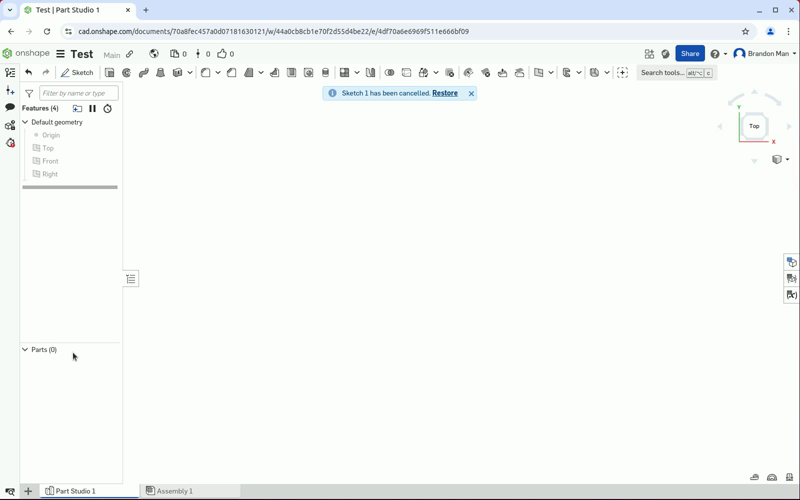
key(y)
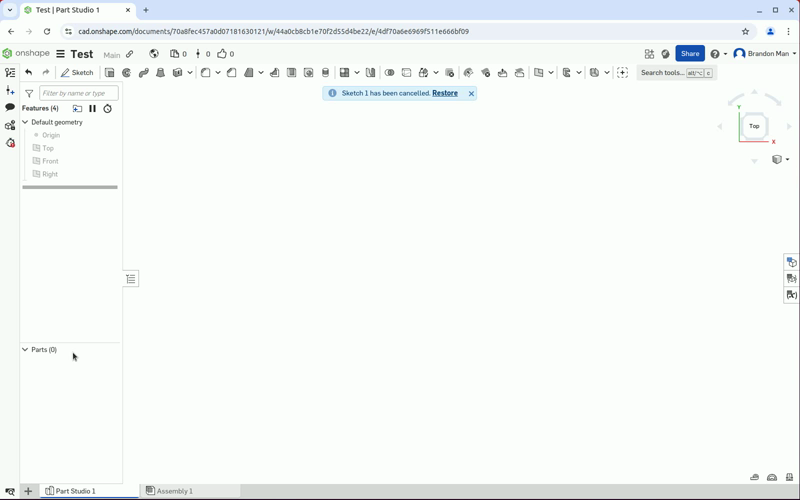
key(shift+p)
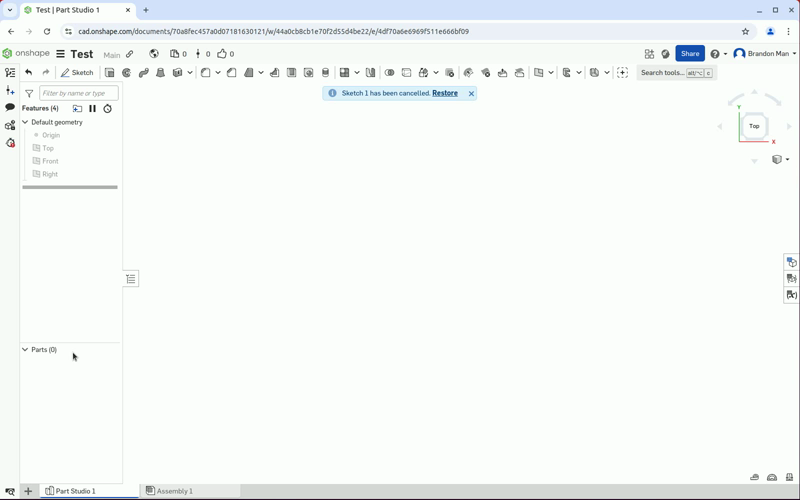
key(space)
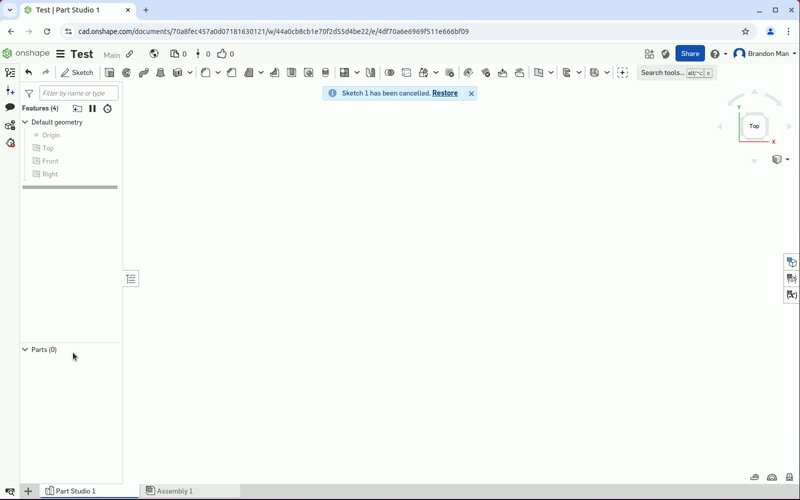
key_down(shift)
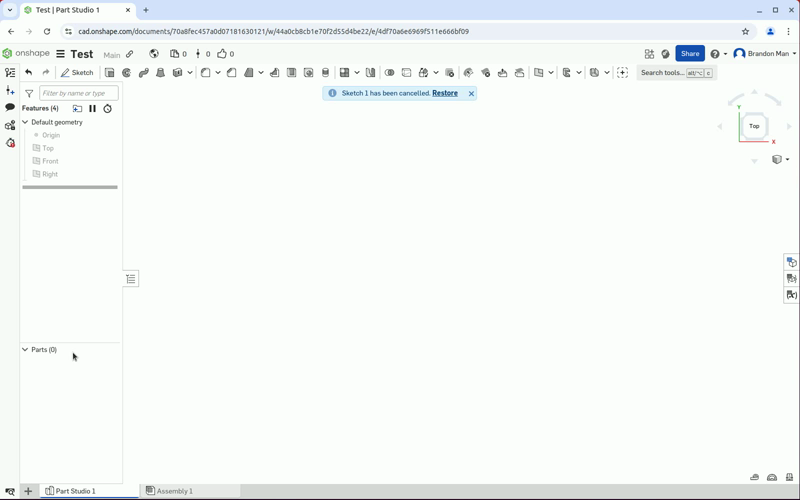
key(up)
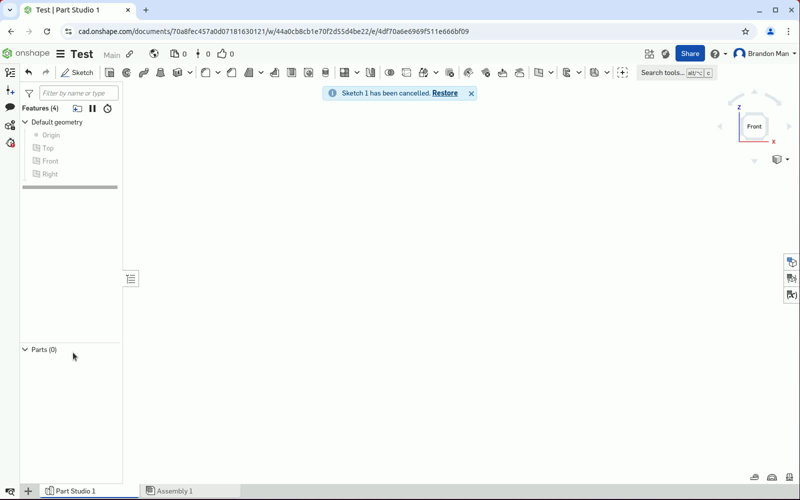
key_up(shift)
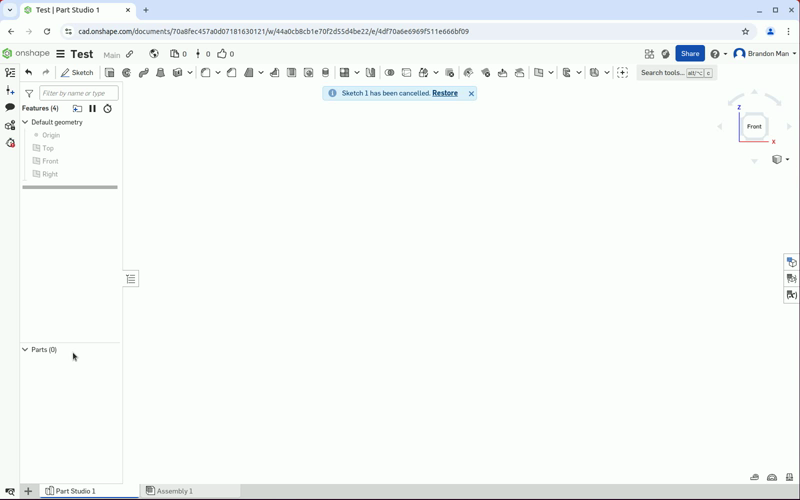
mouse_move(73, 352)
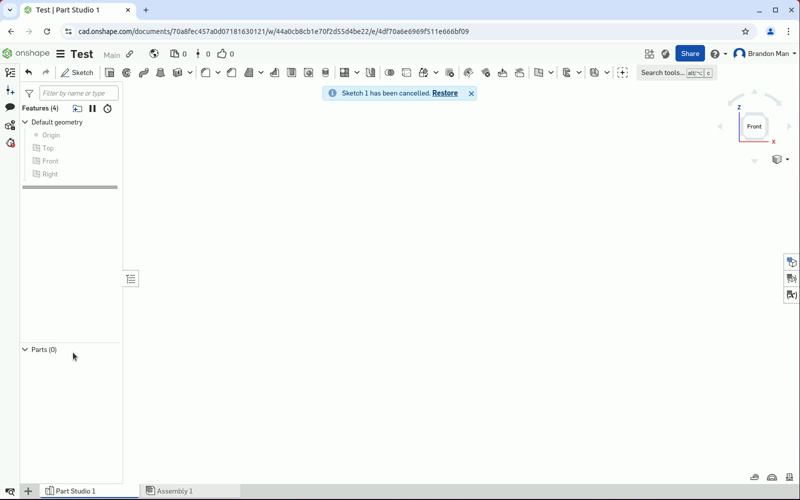
key(shift+y)
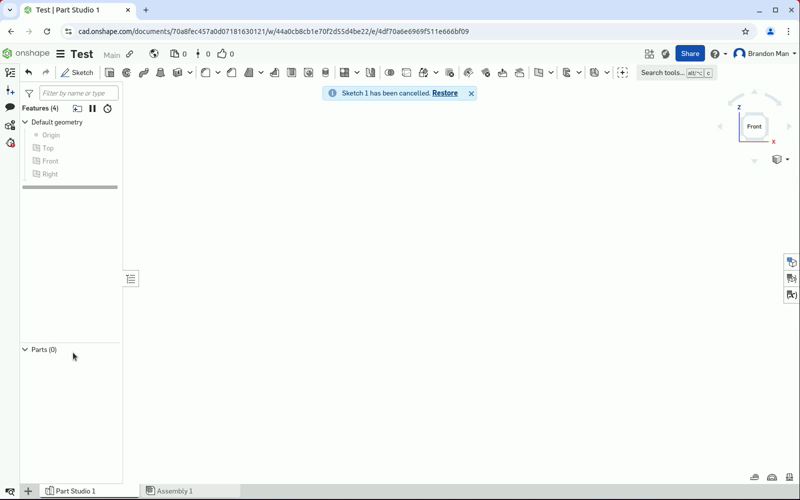
key(shift+s)
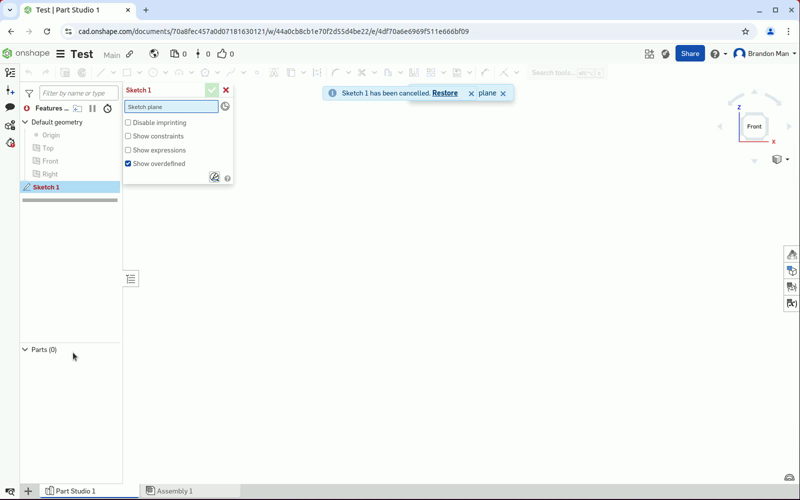
mouse_move(73, 163)
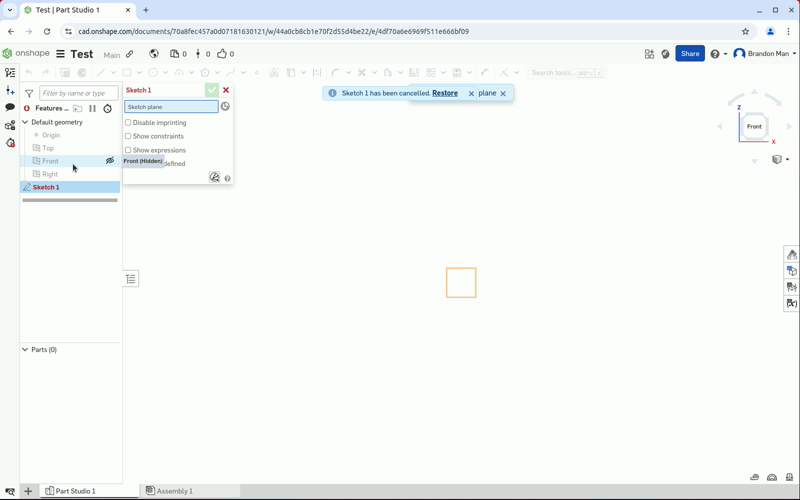
click(73, 163)
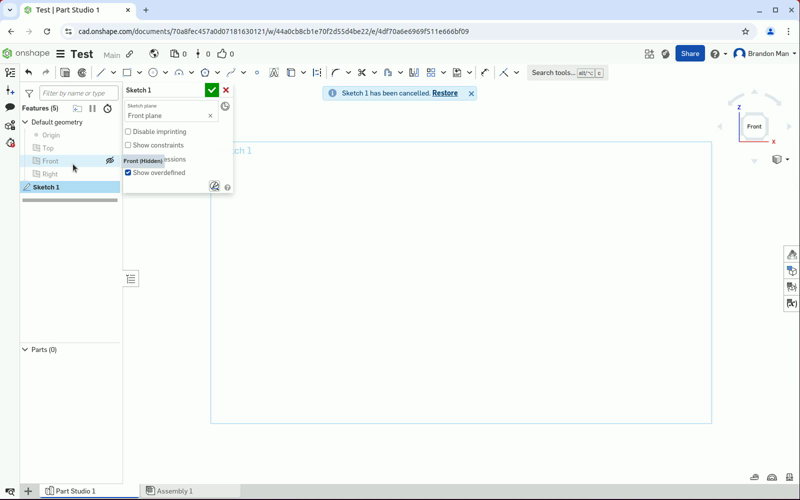
mouse_move(73, 352)
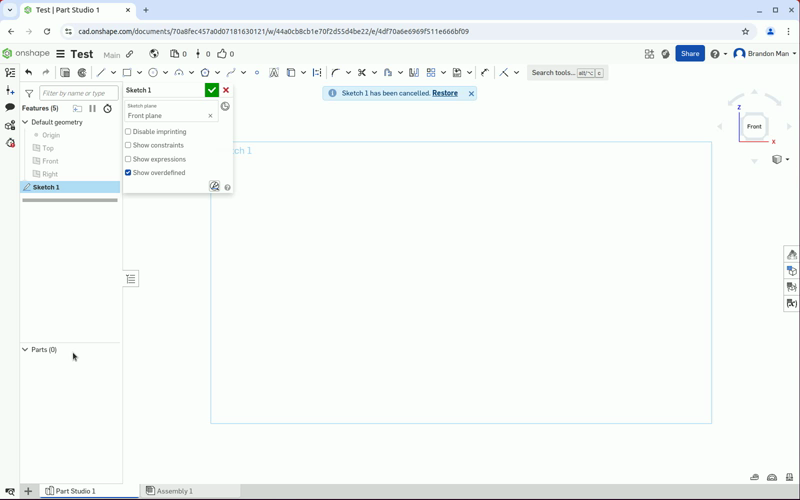
key(y)
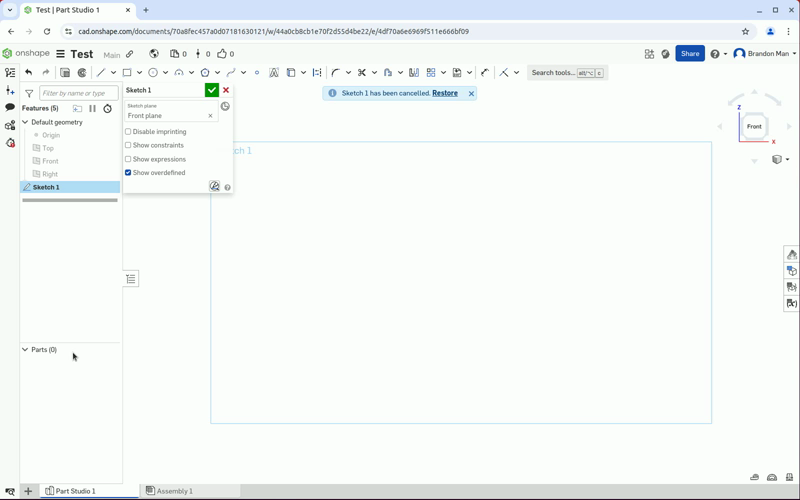
key(l)
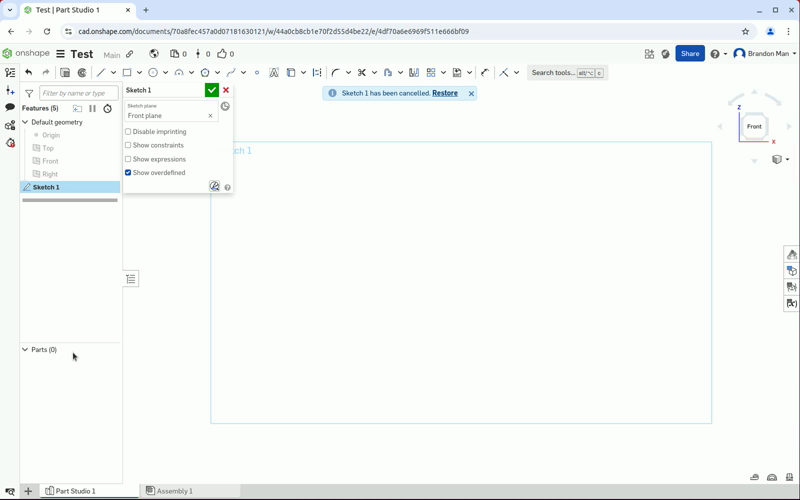
key_down(shift)
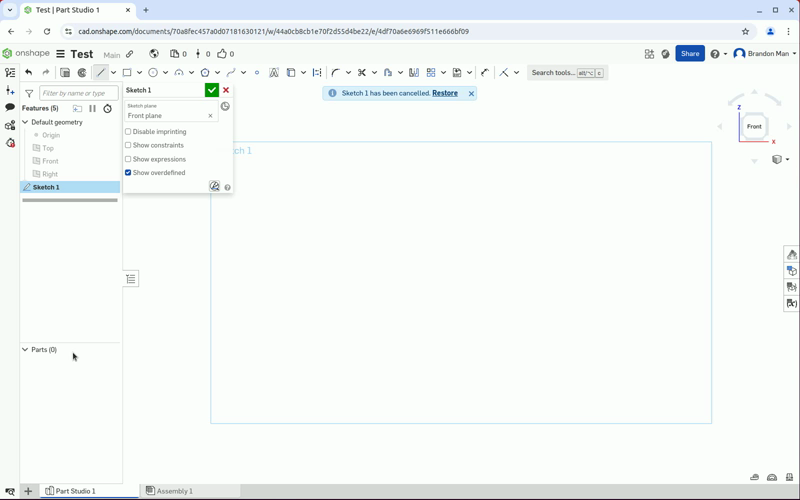
mouse_move(407, 321)
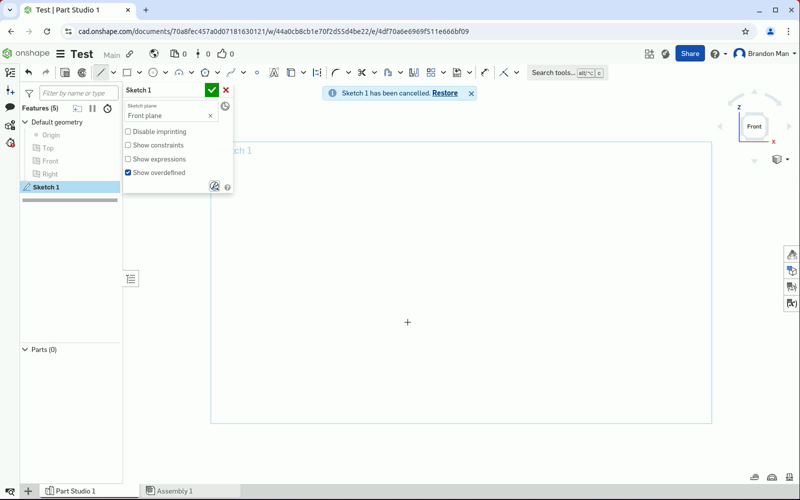
click(407, 321)
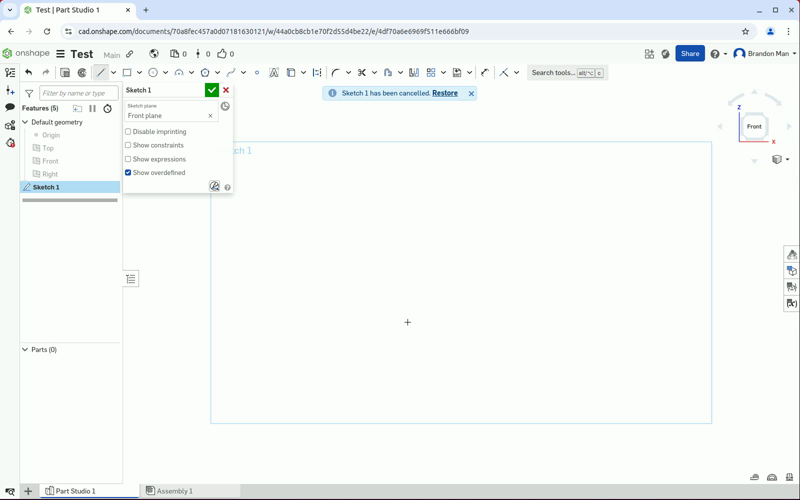
key_up(shift)
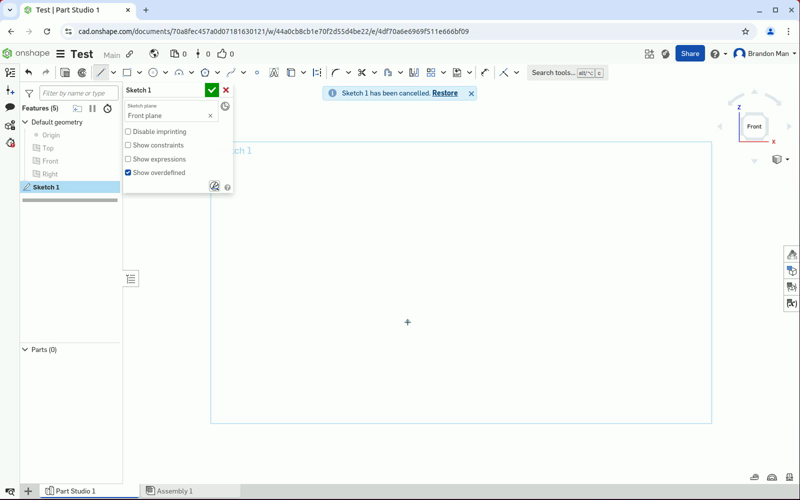
key_down(shift)
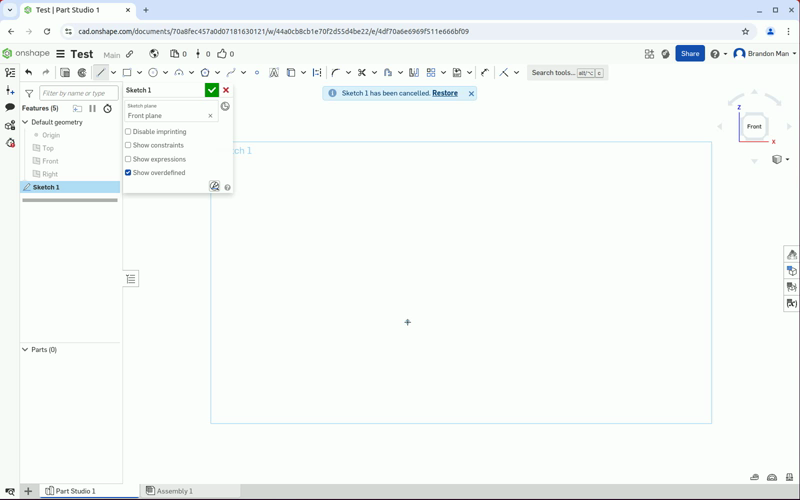
mouse_move(542, 321)
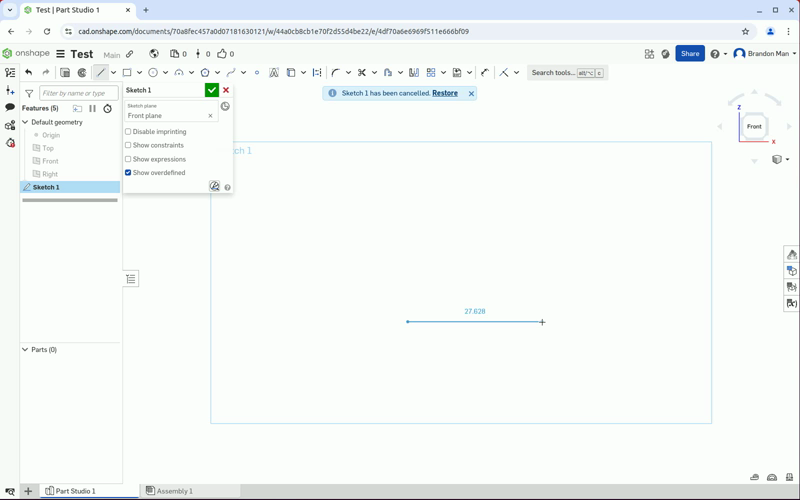
click(542, 321)
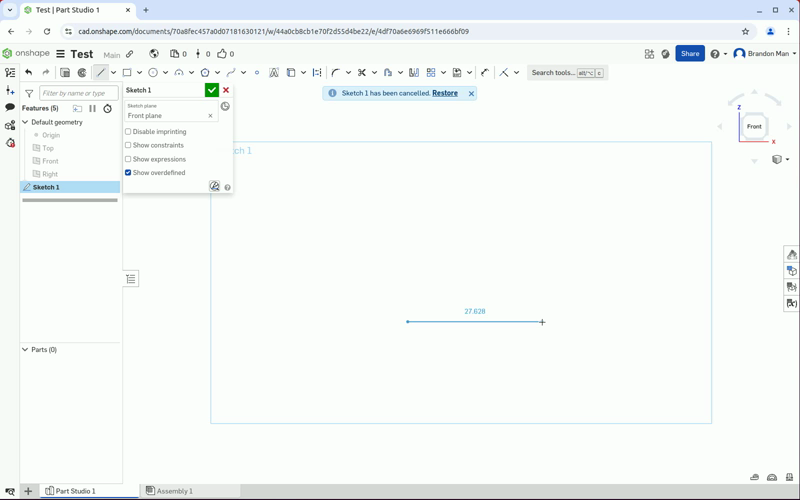
key_up(shift)
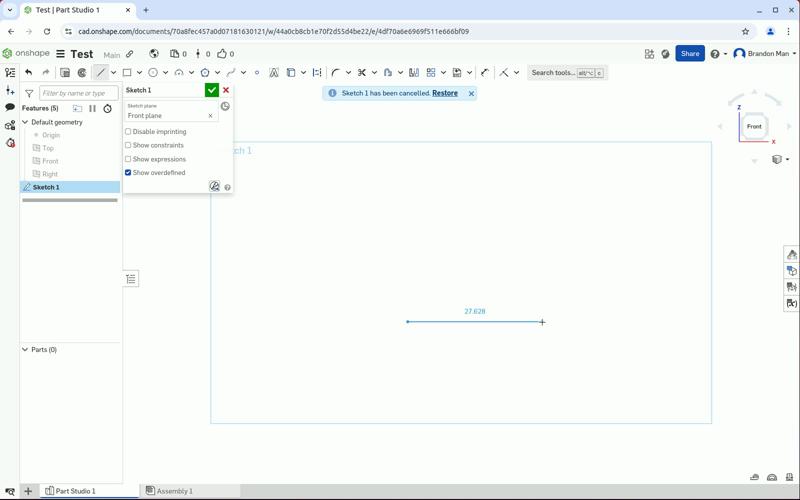
key_down(shift)
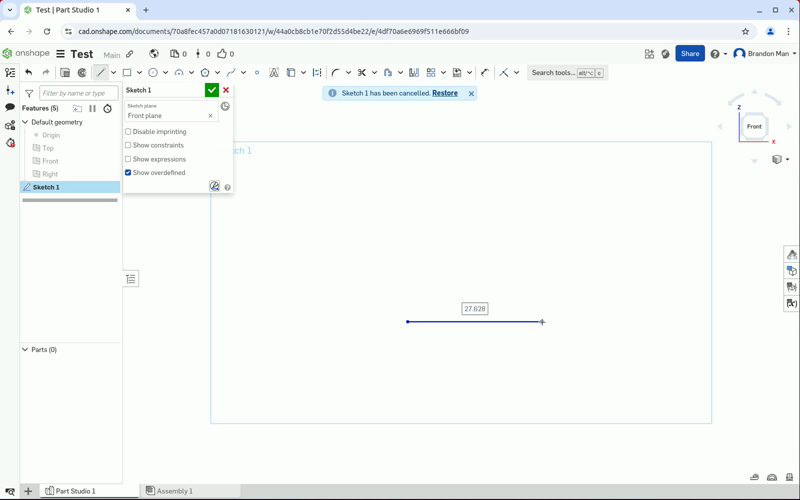
mouse_move(542, 232)
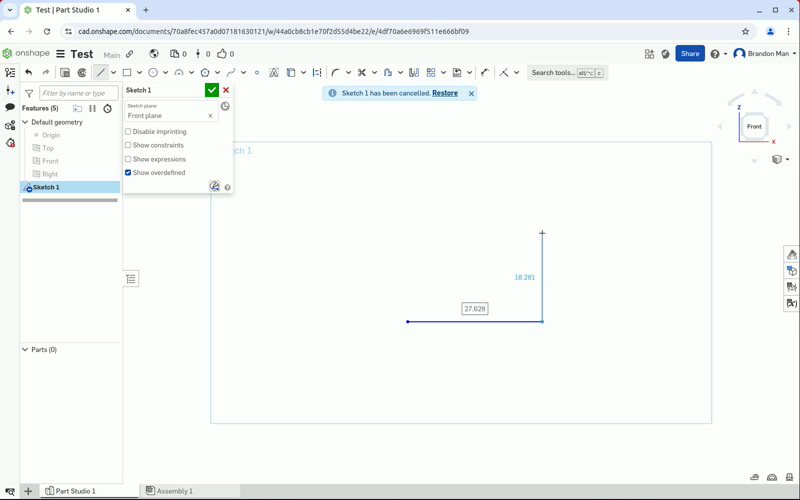
click(542, 232)
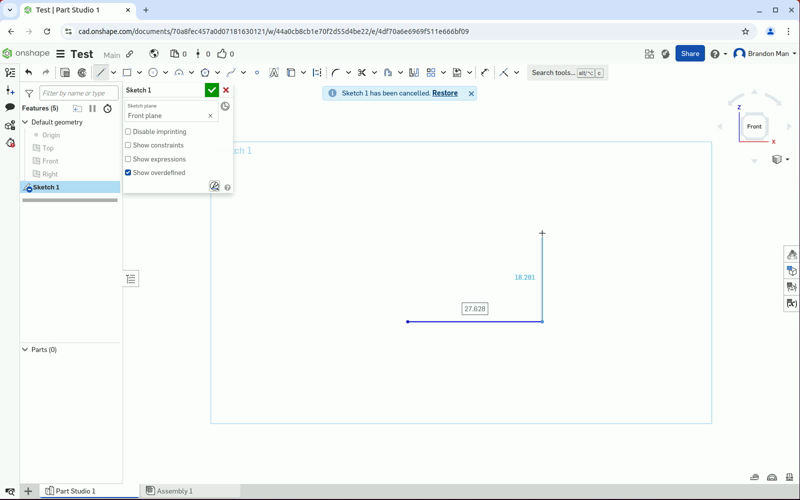
key_up(shift)
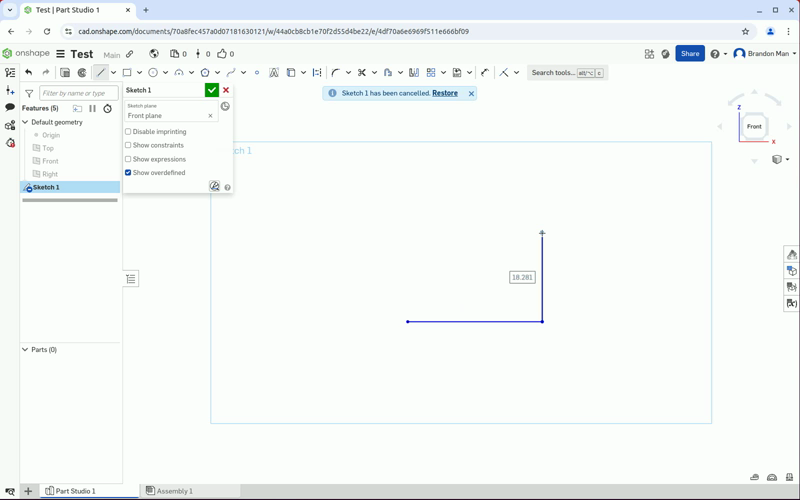
key_down(shift)
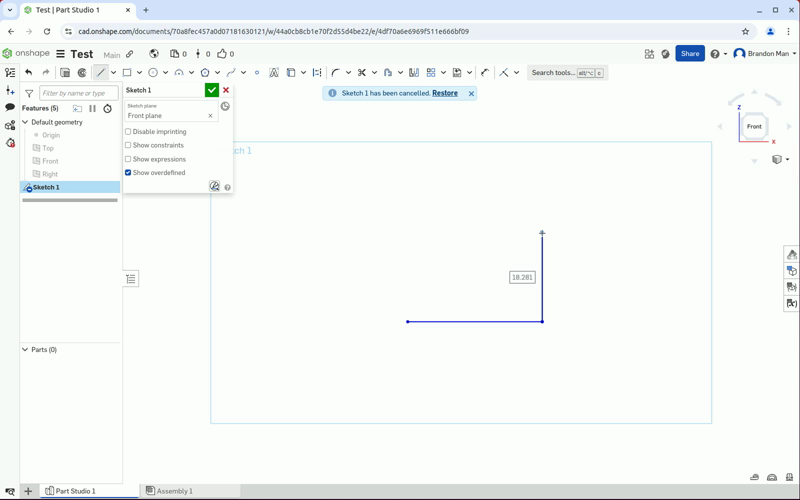
mouse_move(407, 232)
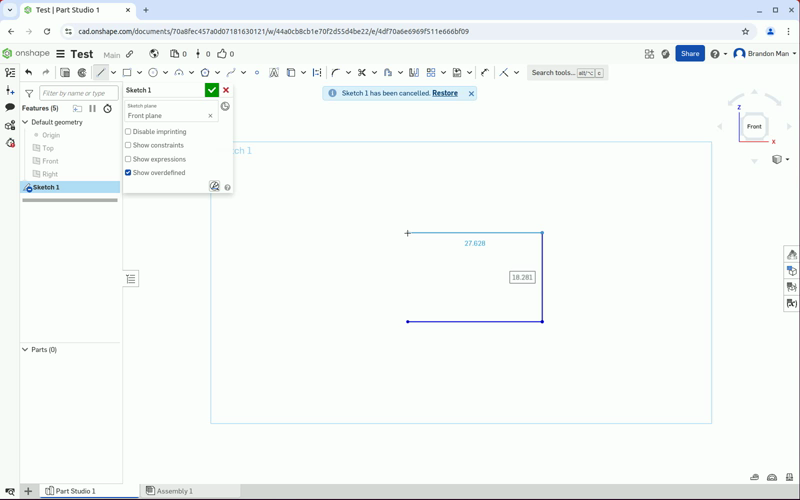
click(407, 232)
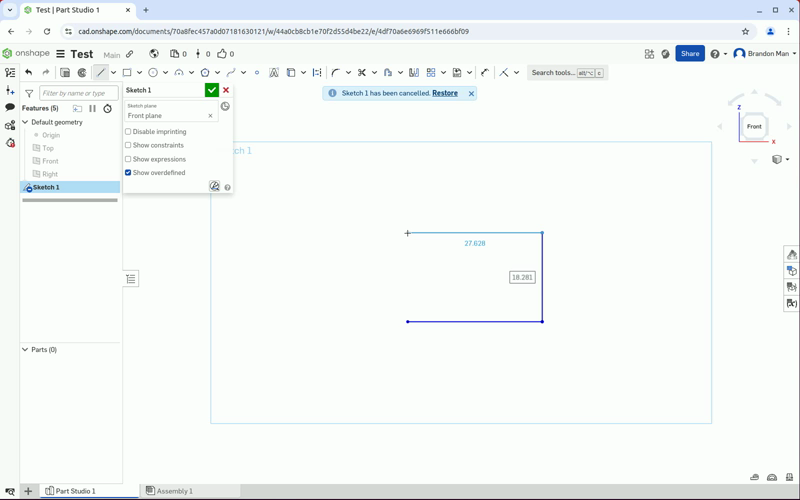
key_up(shift)
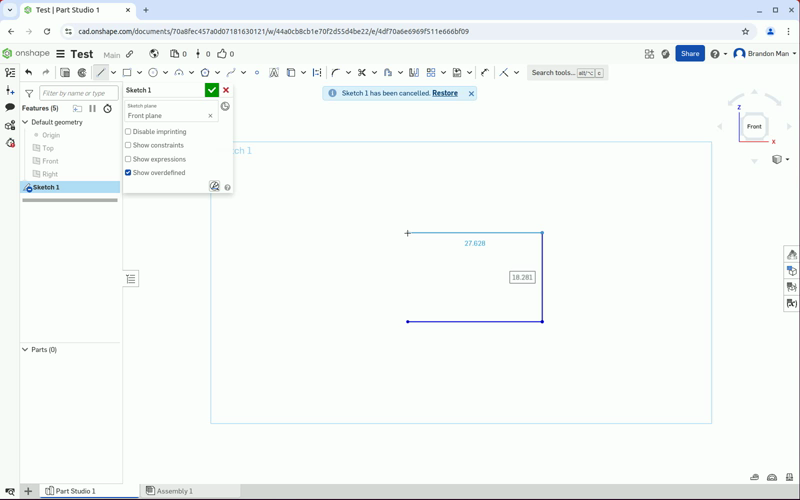
key_down(shift)
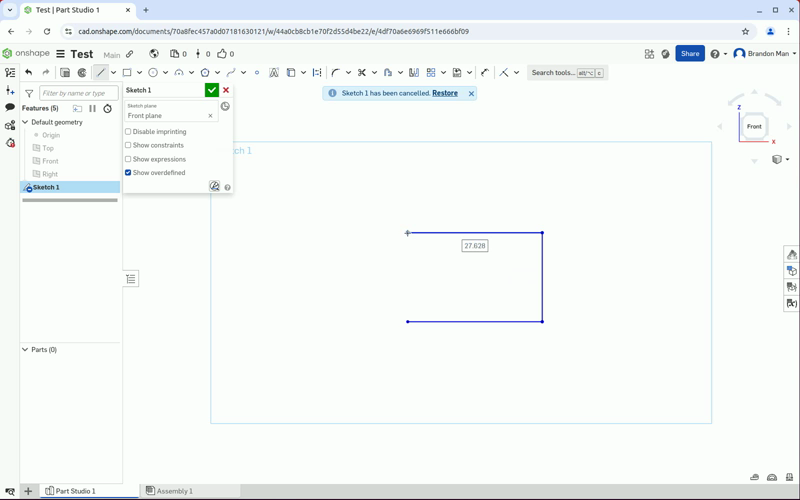
mouse_move(407, 321)
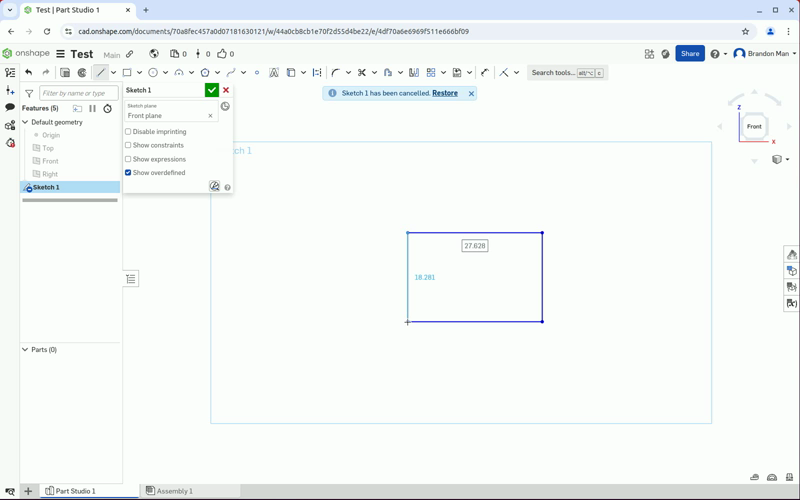
key_up(shift)
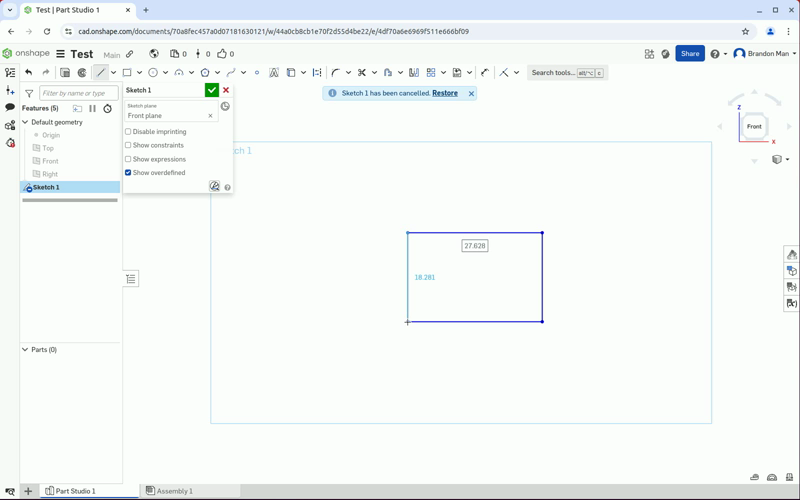
click(407, 321)
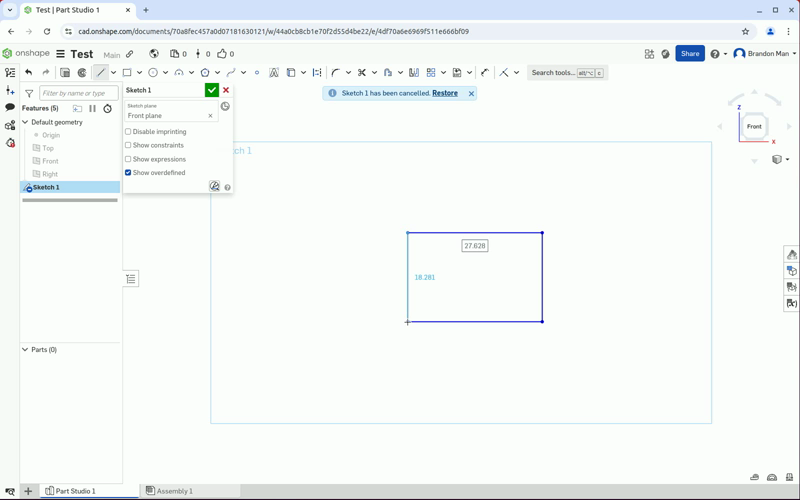
key(esc)
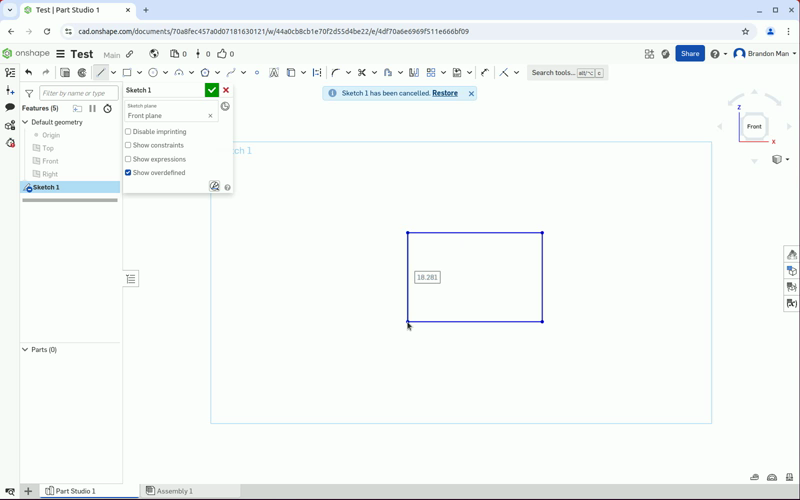
mouse_move(513, 242)
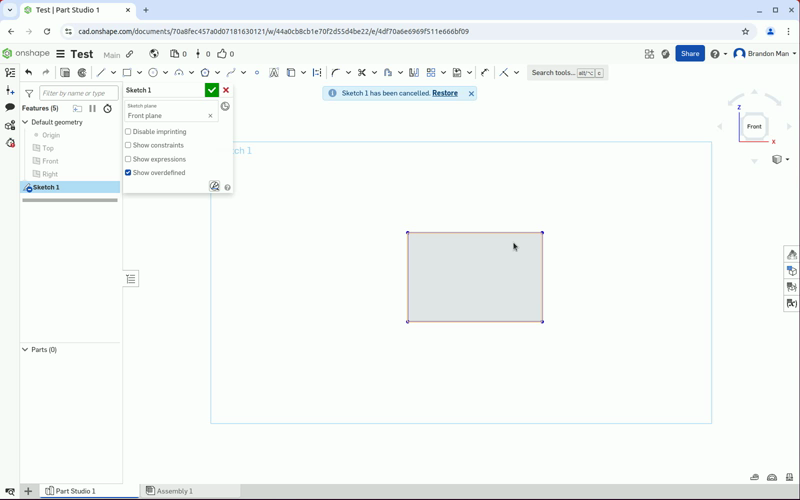
click(513, 242)
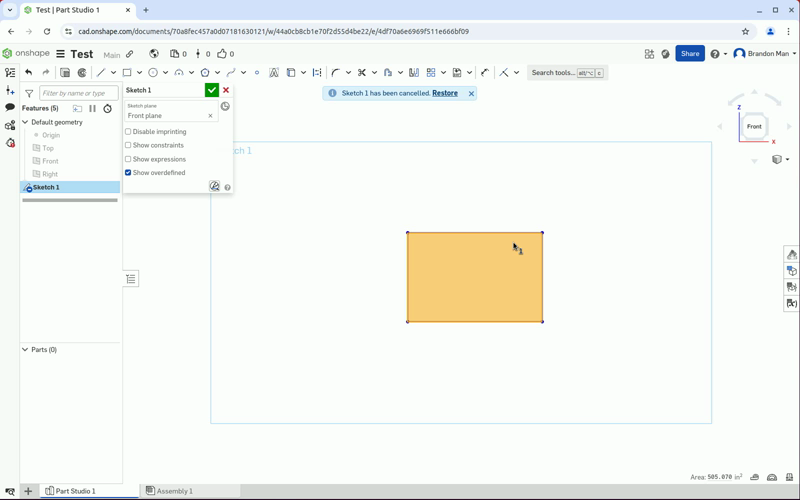
mouse_move(73, 352)
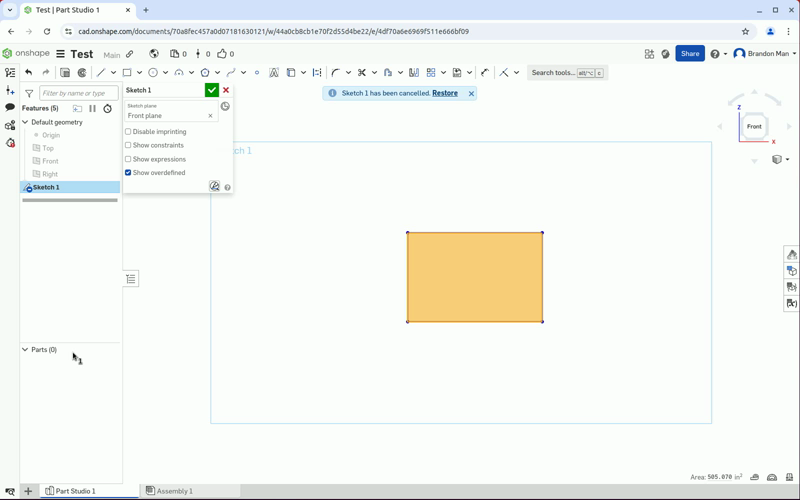
key(shift+y)
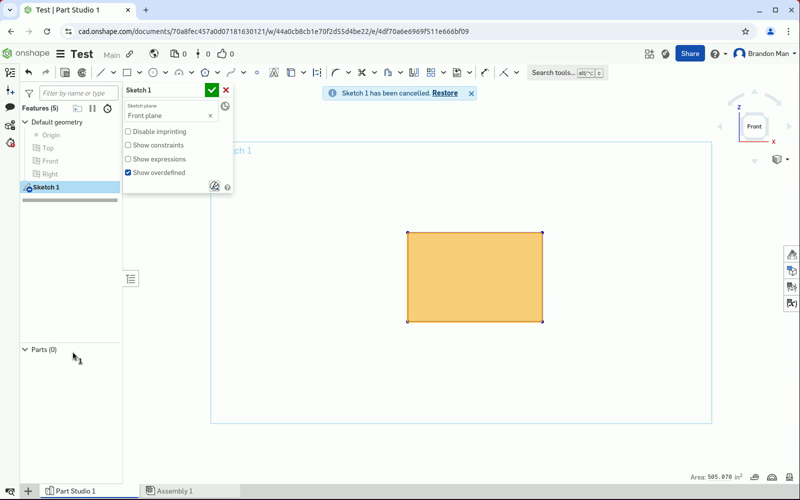
key(shift+e)
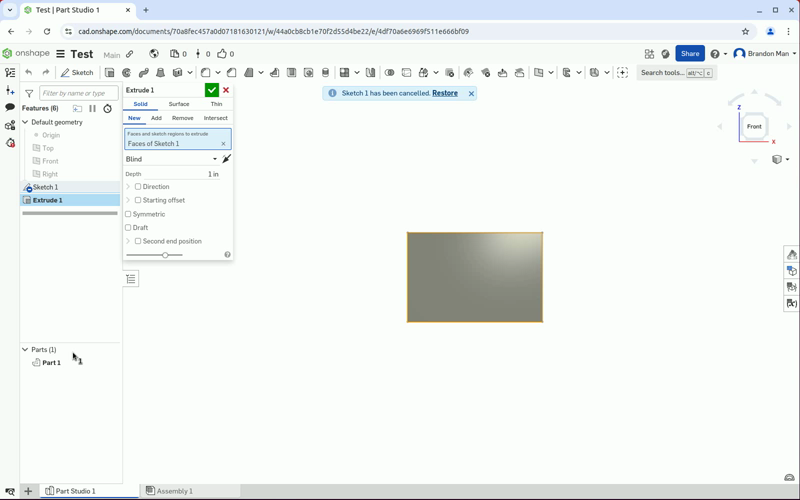
mouse_move(143, 106)
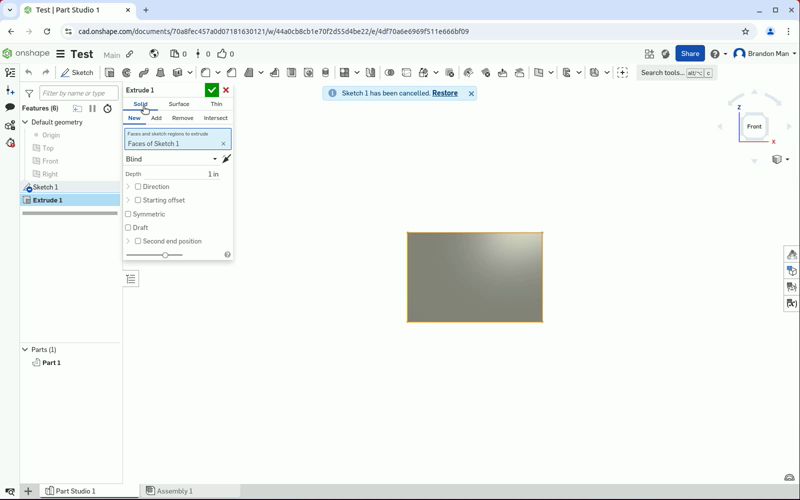
click(143, 106)
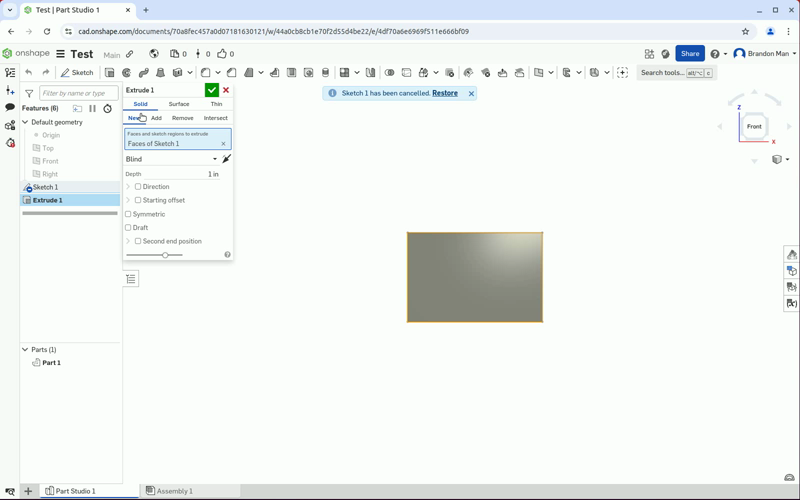
mouse_move(137, 120)
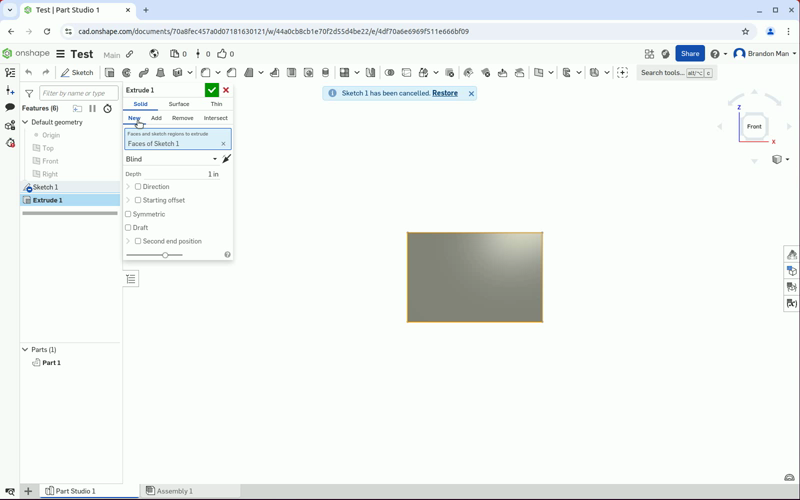
click(137, 120)
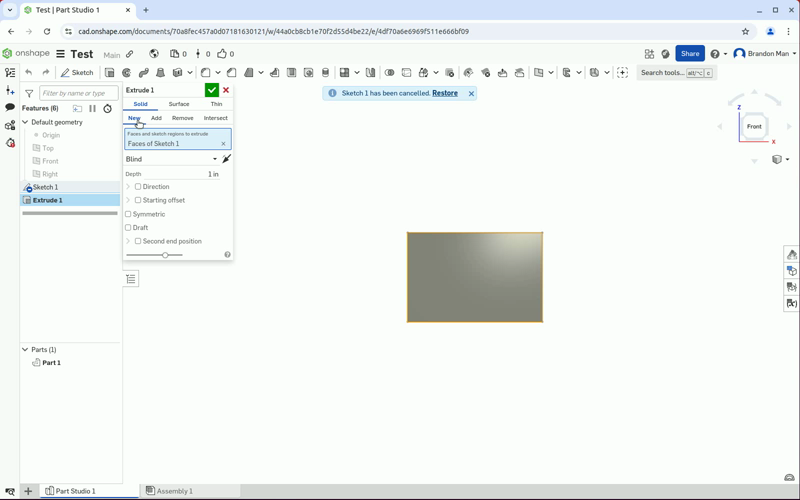
key(tab, 4)
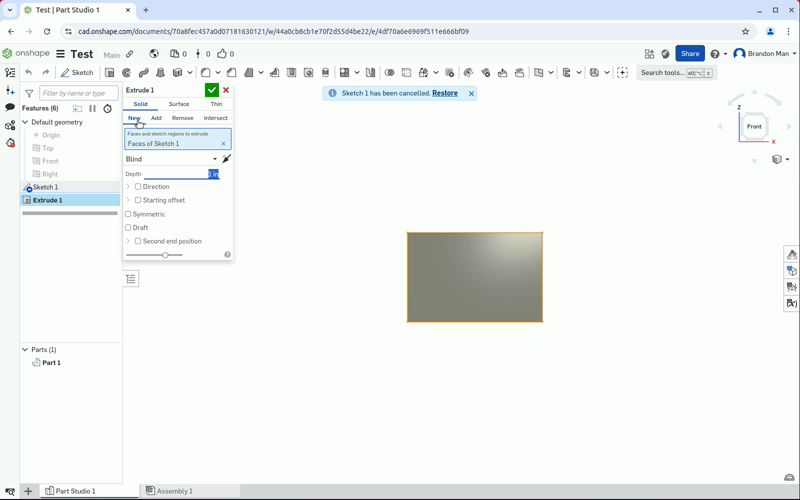
text(23.108)
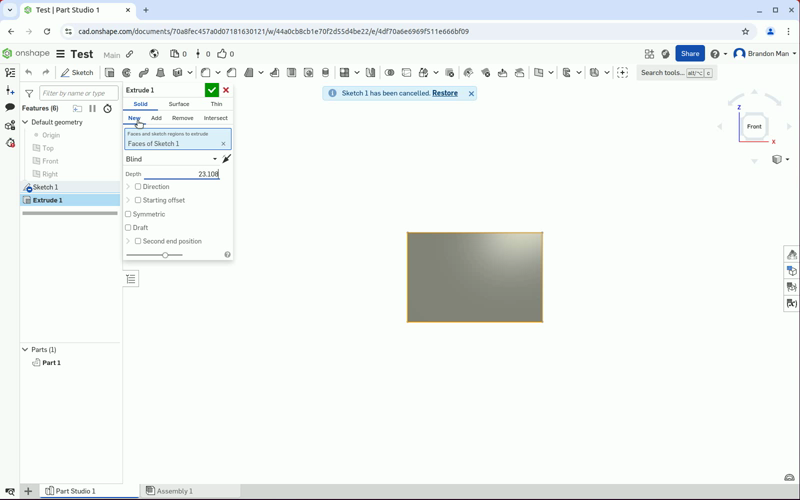
key(enter)
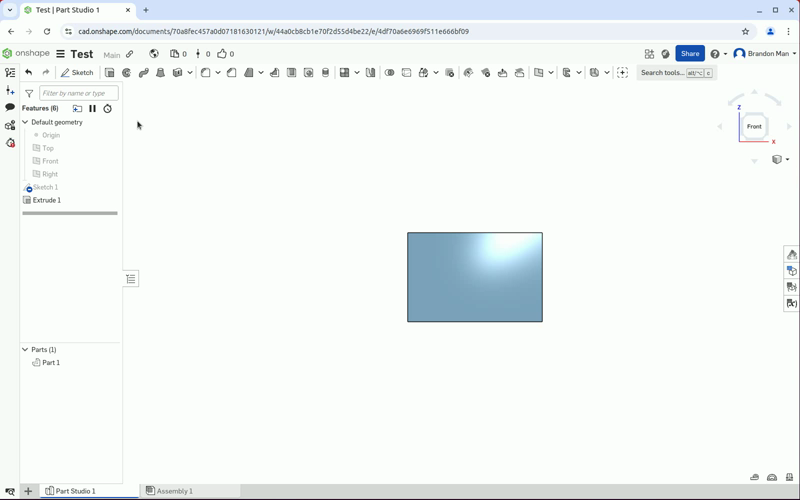
key(shift+h)
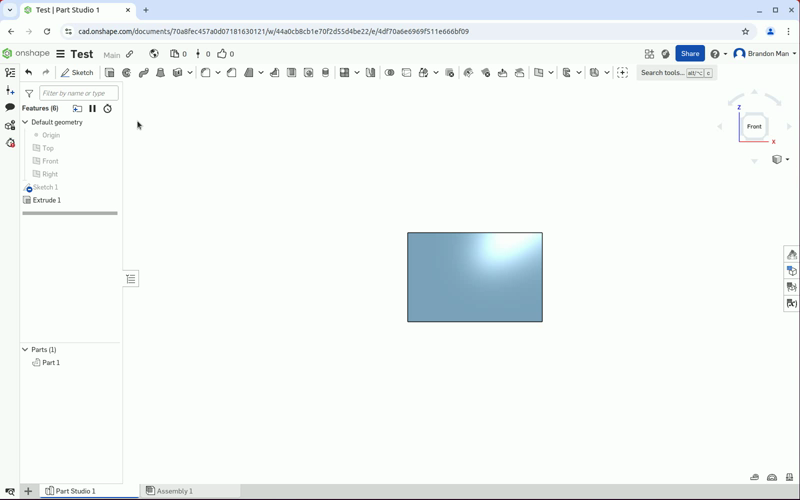
key(shift+h)
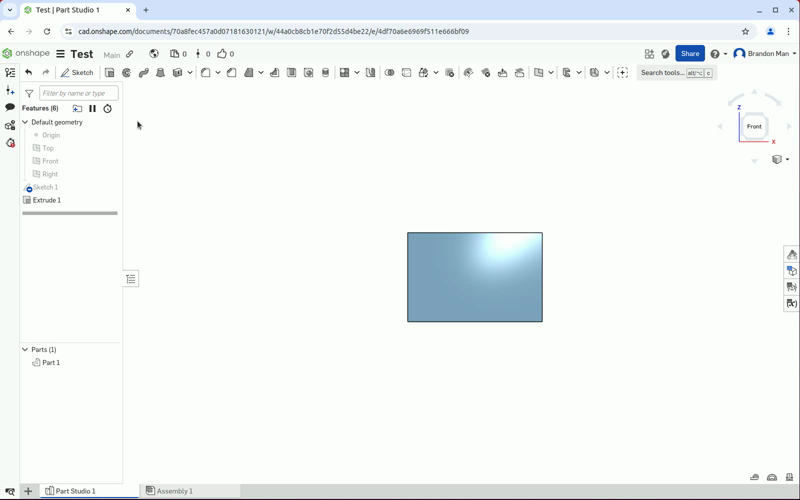
mouse_move(73, 189)
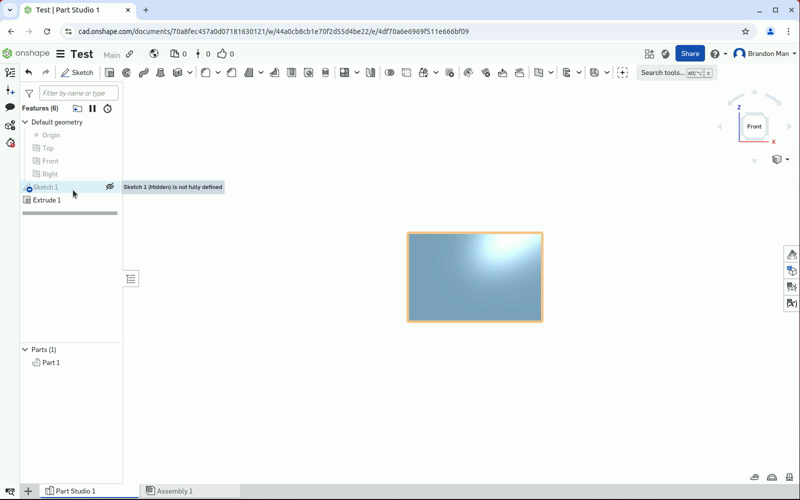
click(73, 189)
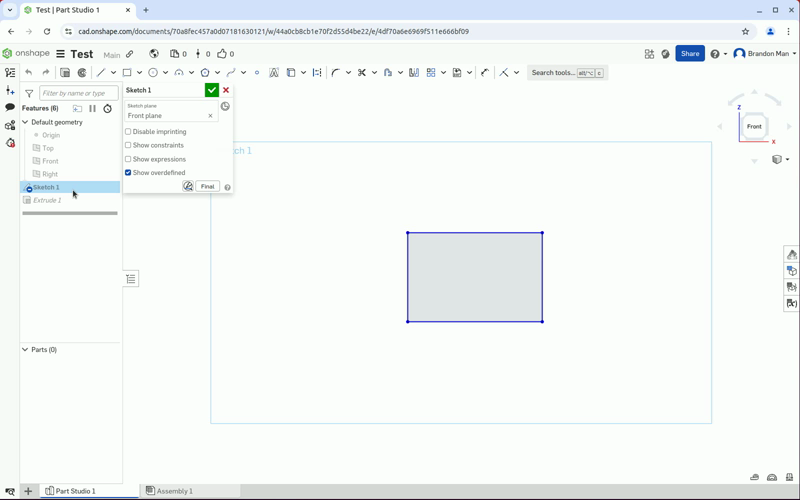
mouse_move(229, 92)
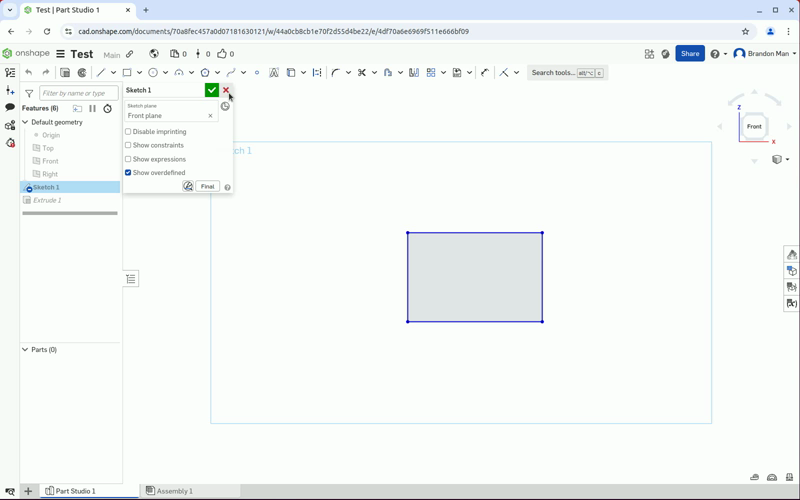
click(229, 92)
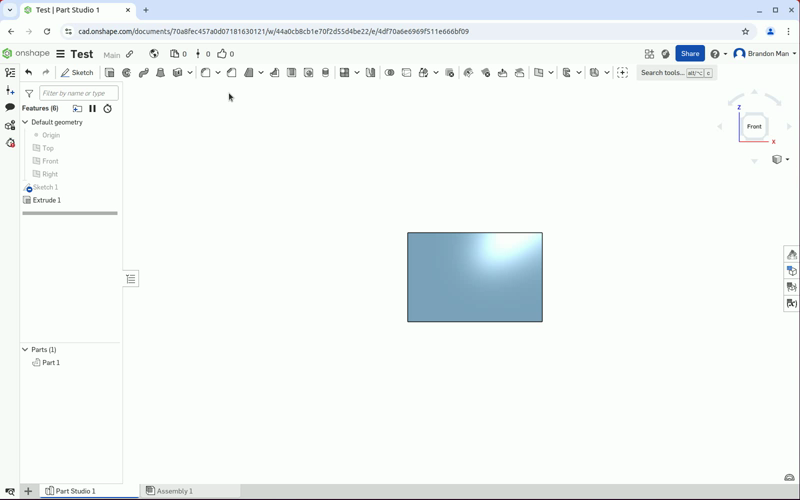
mouse_move(73, 352)
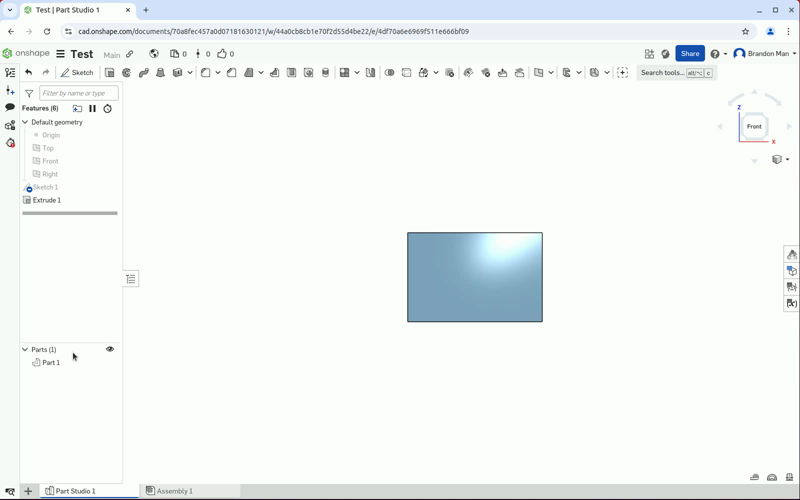
key(y)
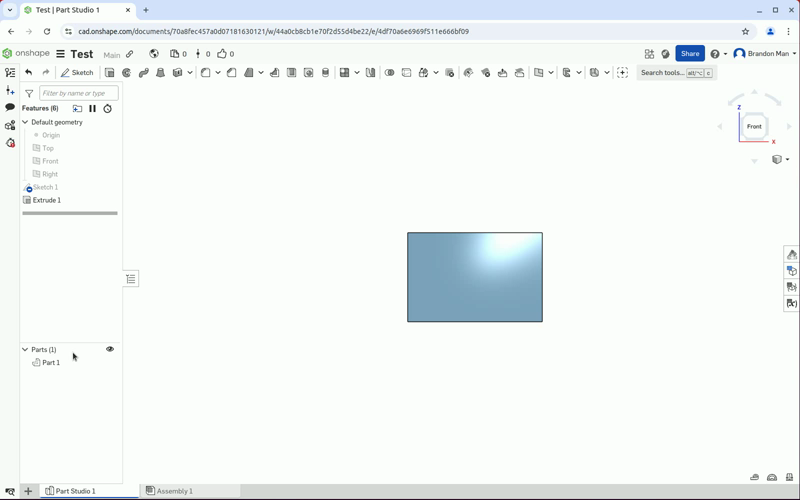
key(shift+p)
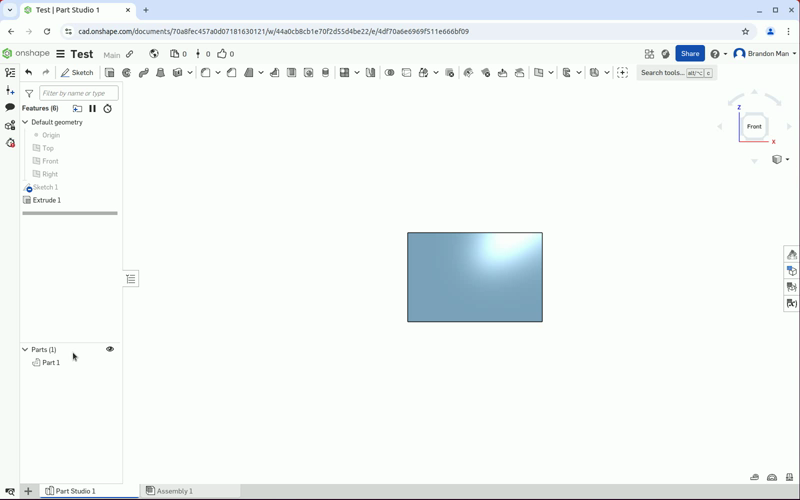
key(space)
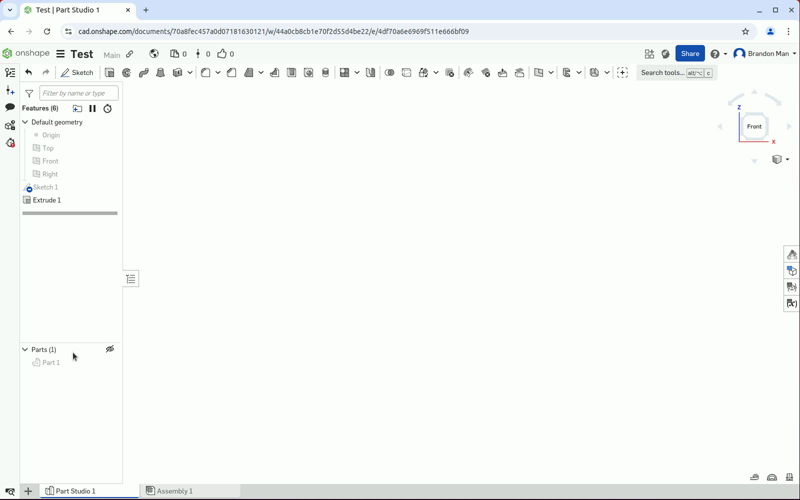
key_down(shift)
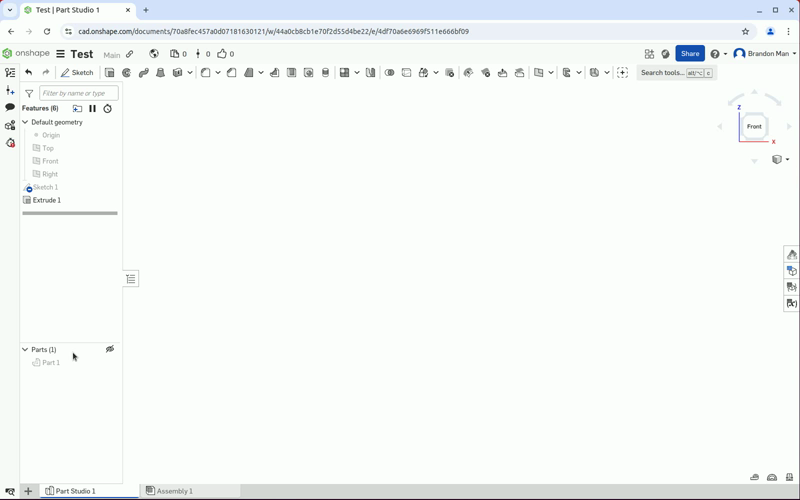
key(down)
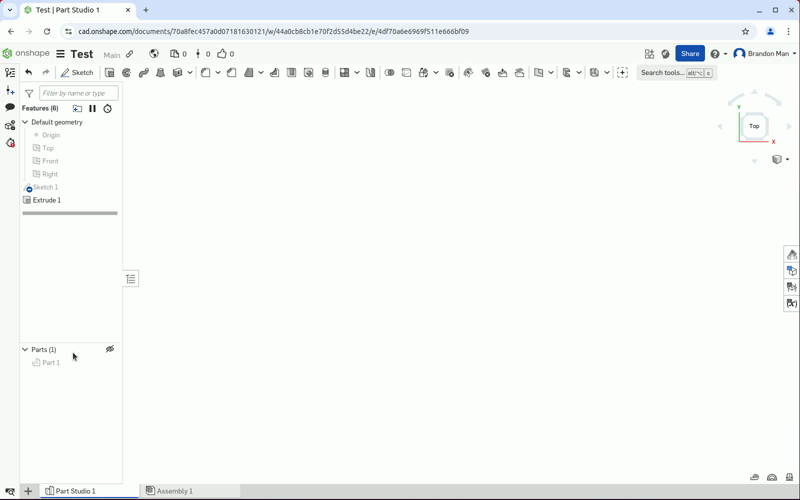
key_up(shift)
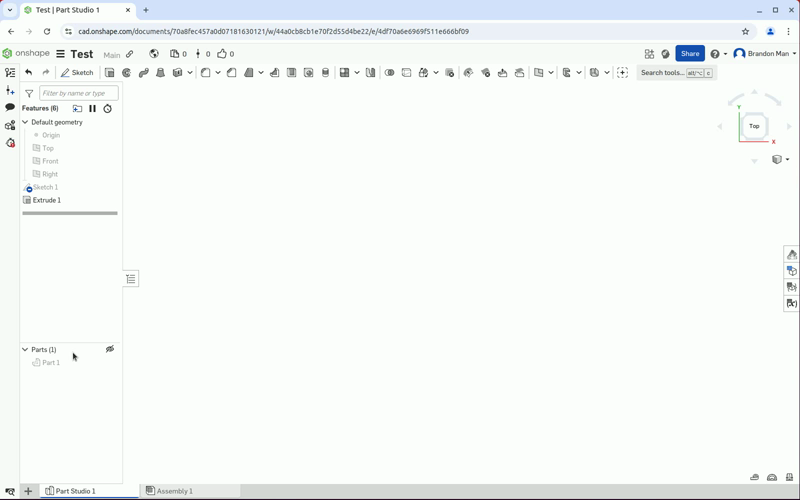
mouse_move(73, 352)
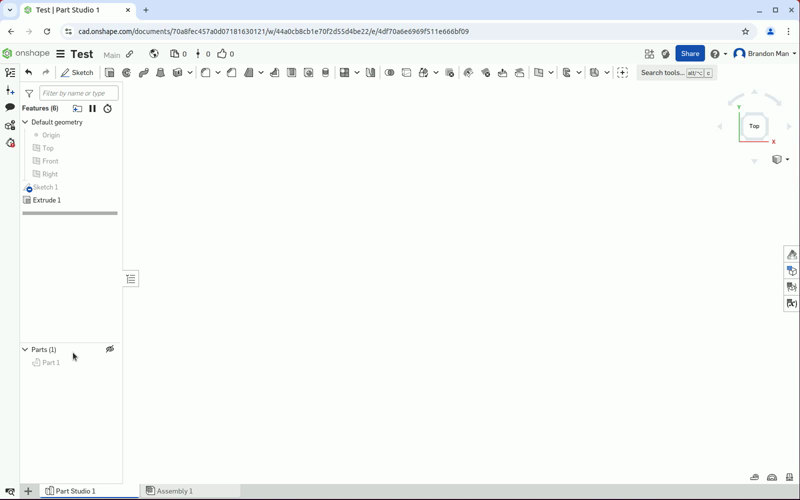
key(shift+y)
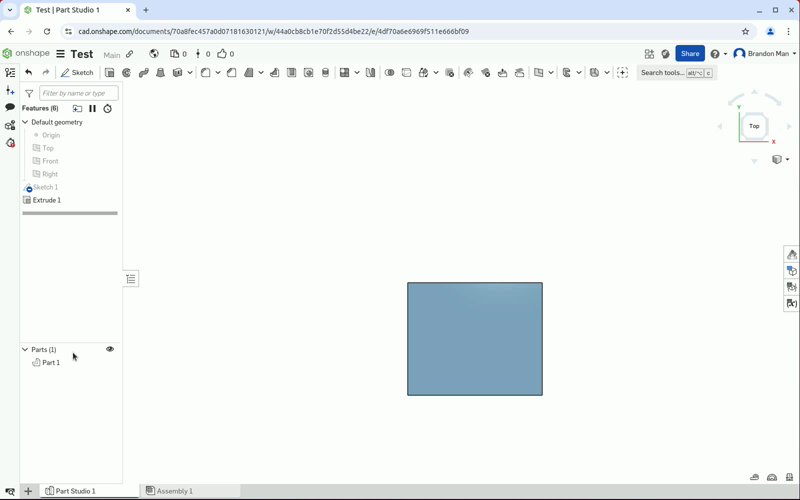
mouse_move(541, 75)
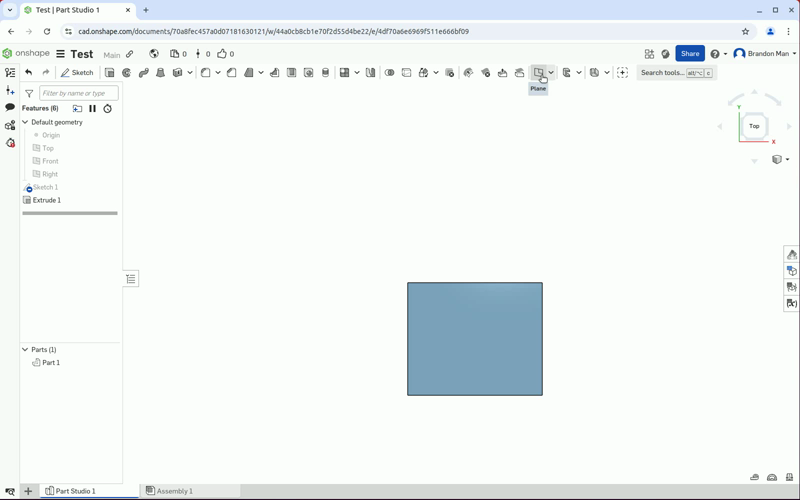
click(541, 75)
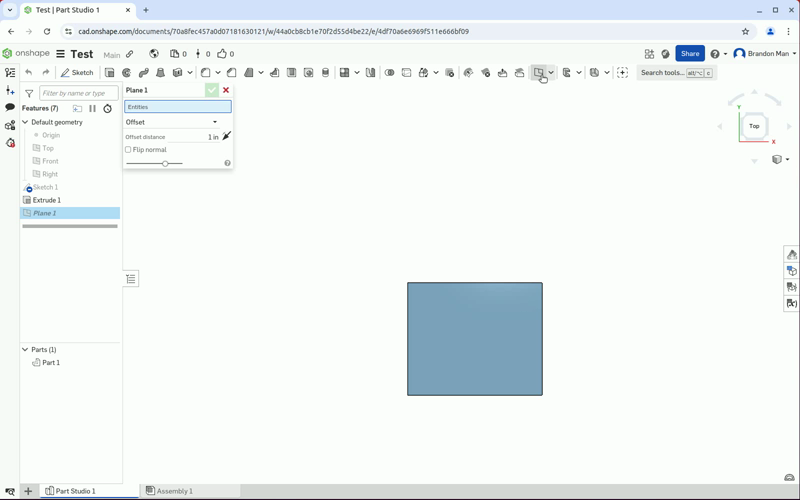
mouse_move(73, 150)
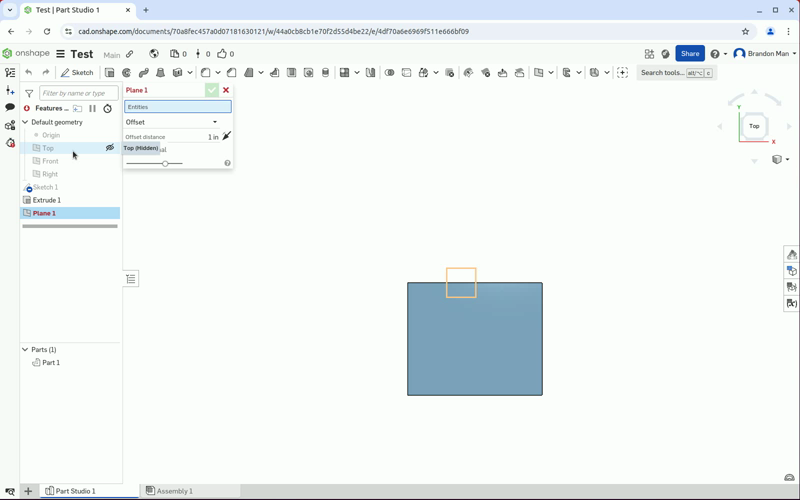
click(73, 150)
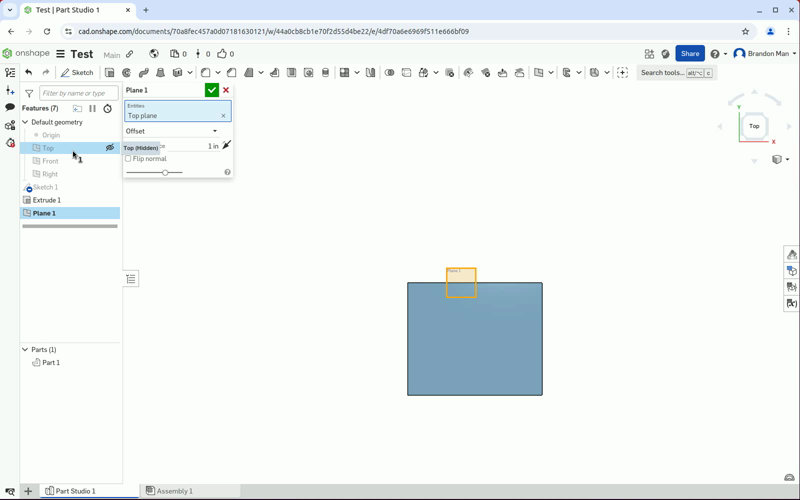
key(tab, 2)
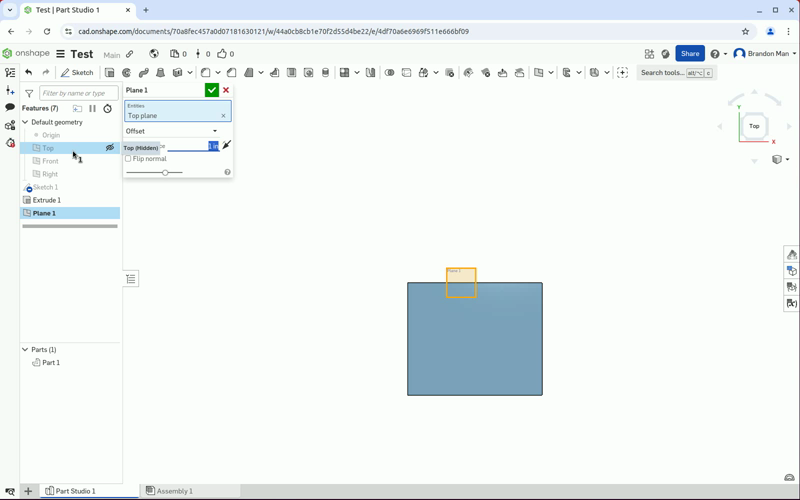
text(10.352)
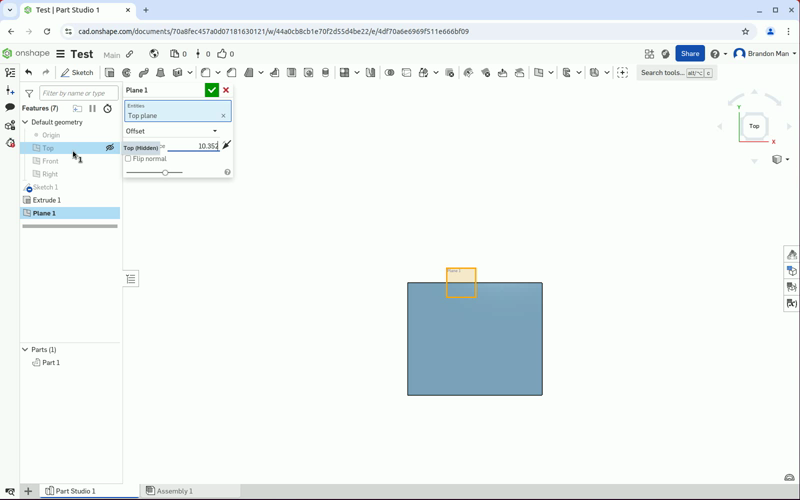
key(enter, 2)
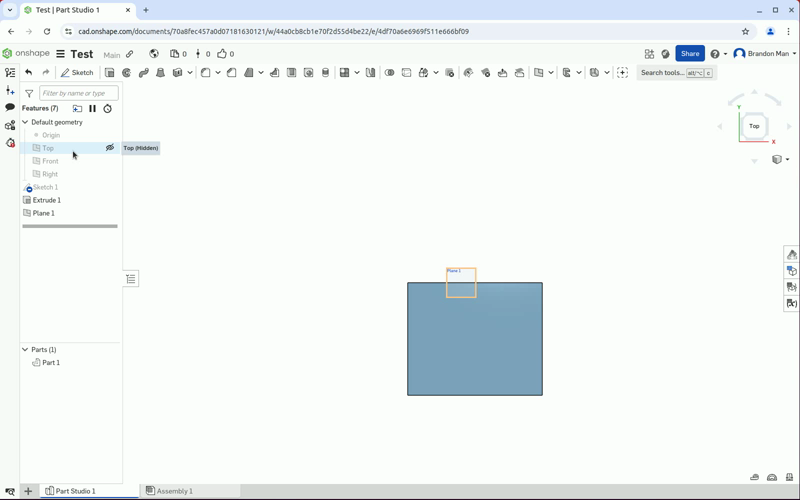
key(shift+s)
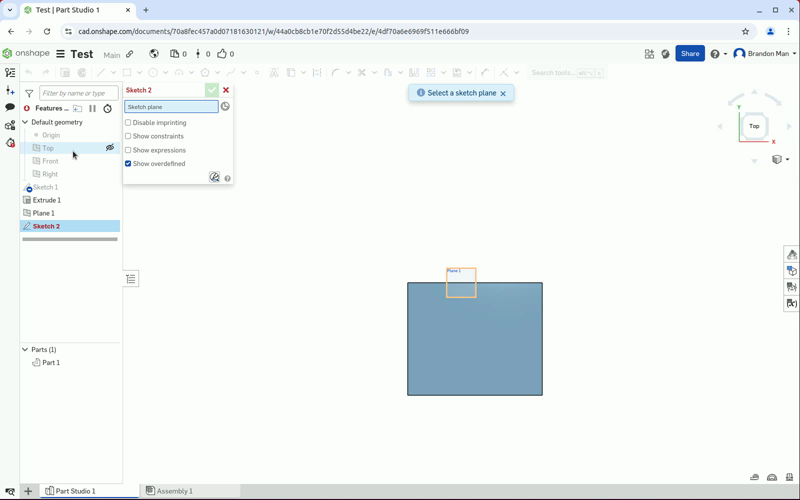
mouse_move(73, 215)
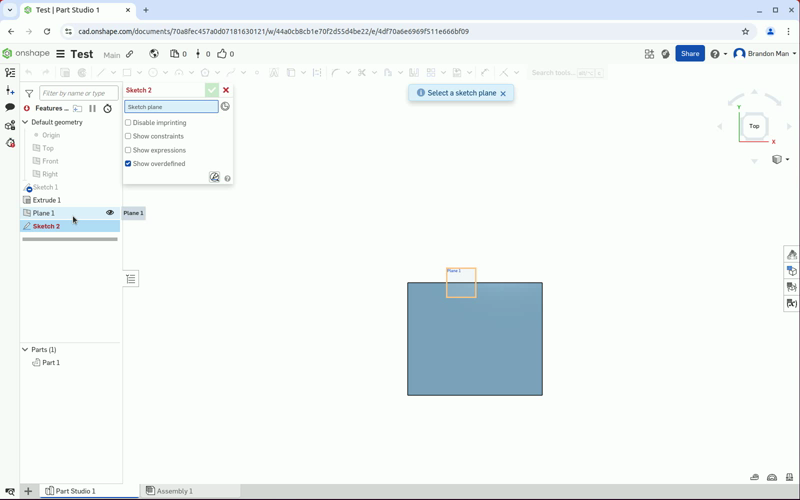
click(73, 215)
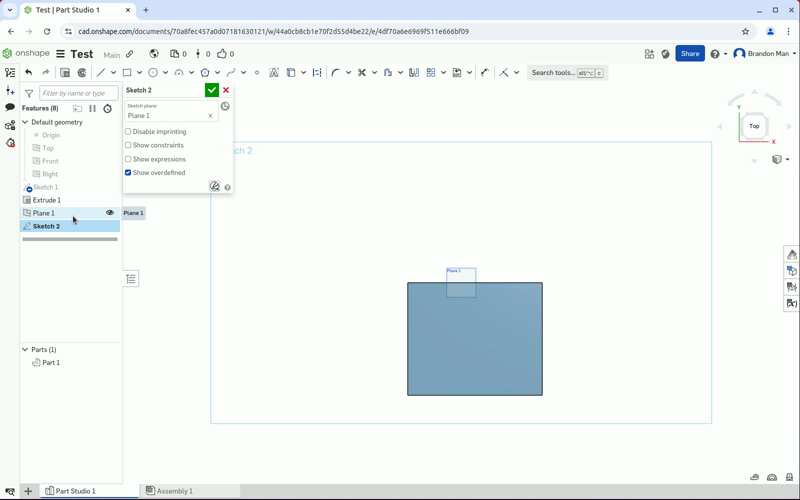
mouse_move(73, 352)
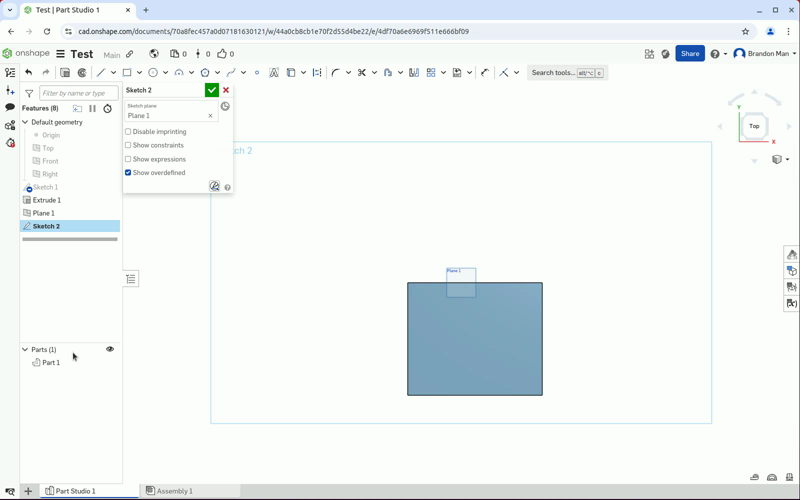
key(y)
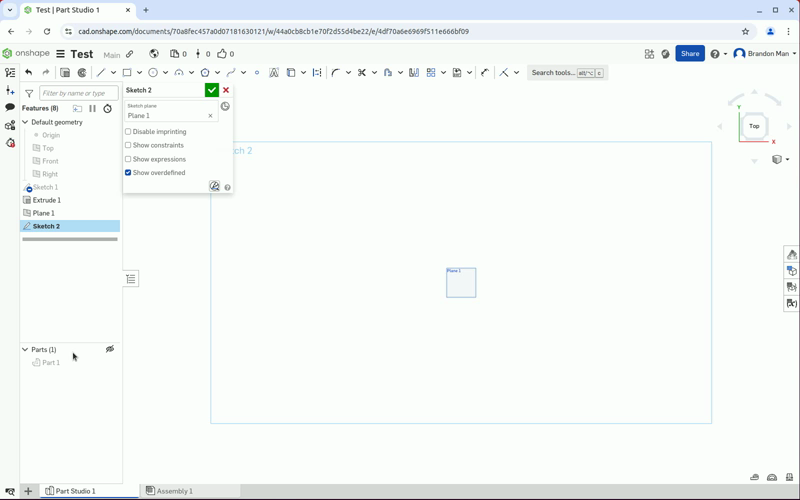
key(l)
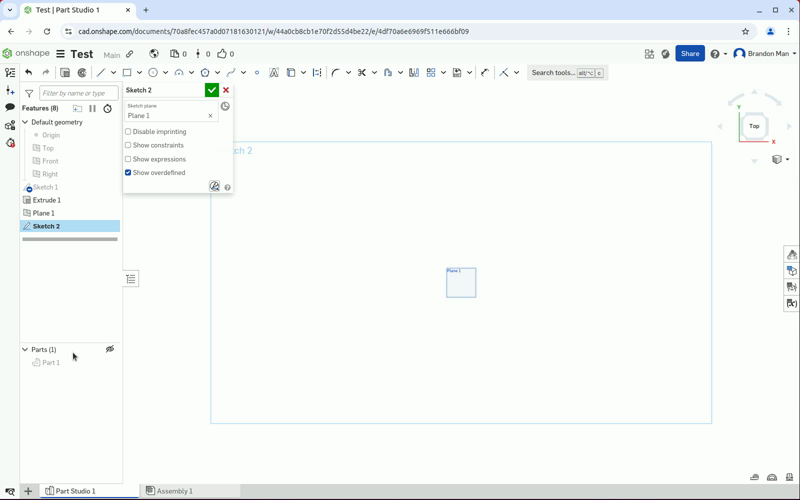
key_down(shift)
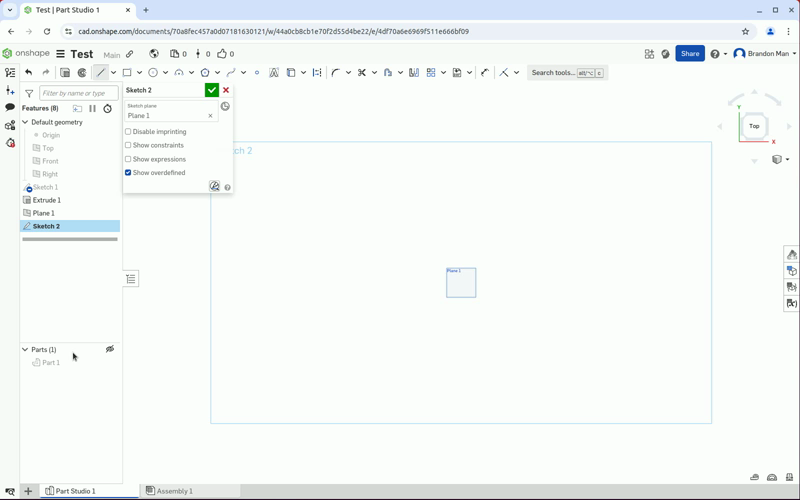
mouse_move(424, 395)
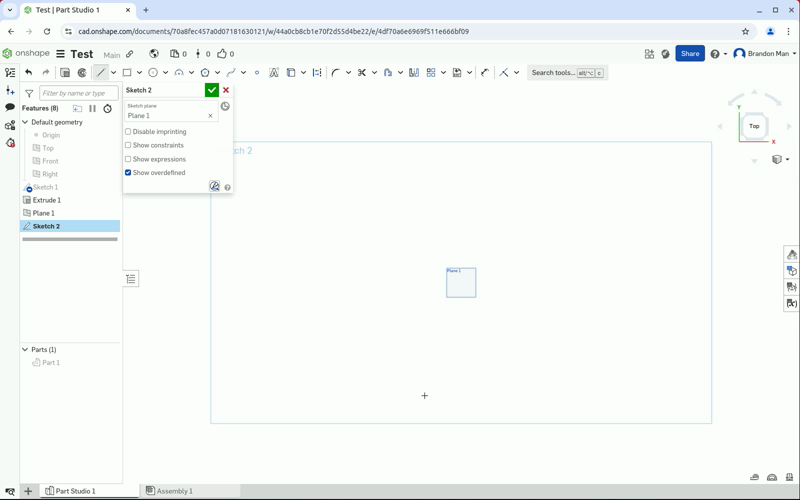
click(424, 395)
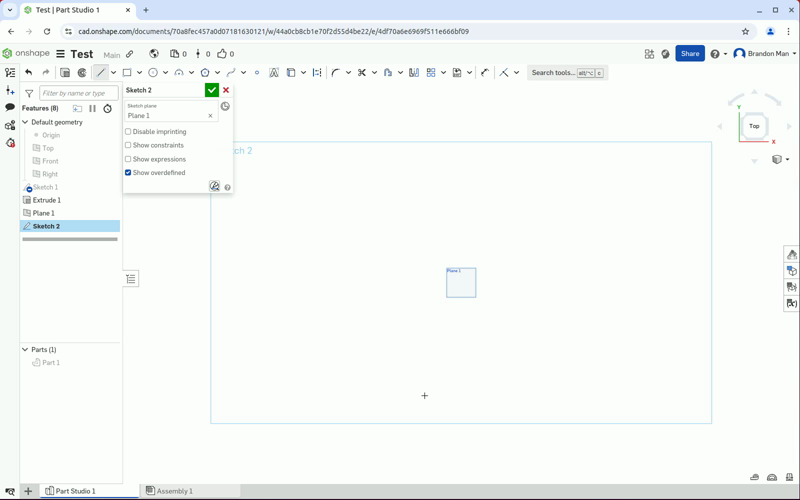
key_up(shift)
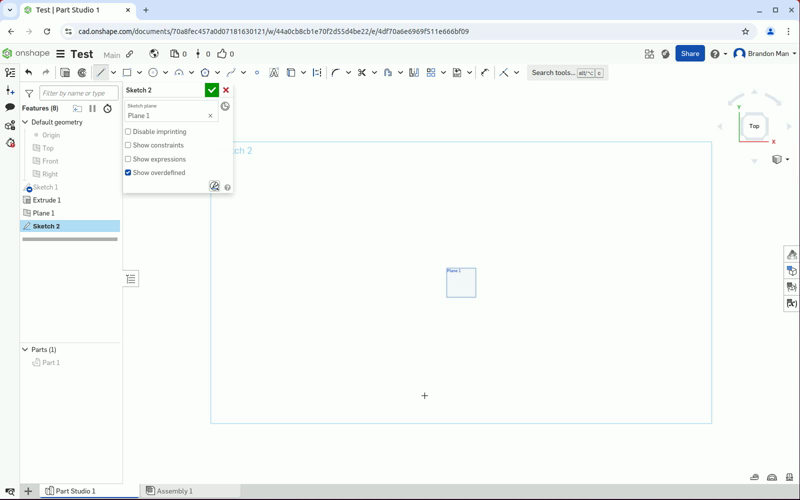
key_down(shift)
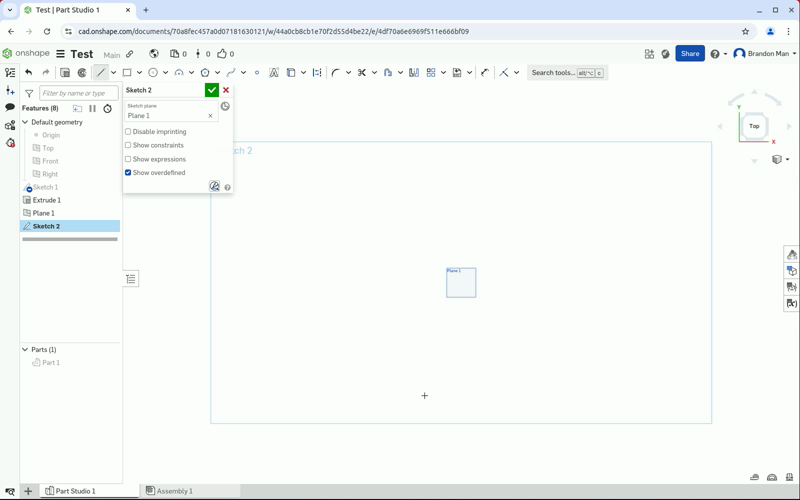
mouse_move(454, 395)
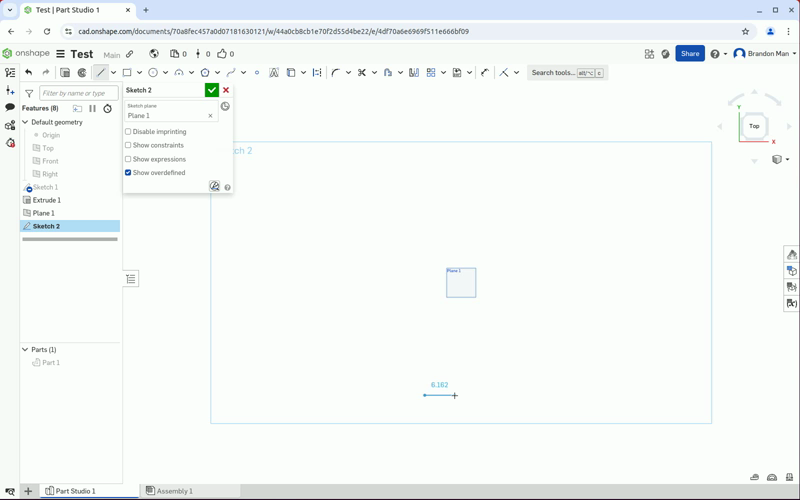
mouse_move(447, 395)
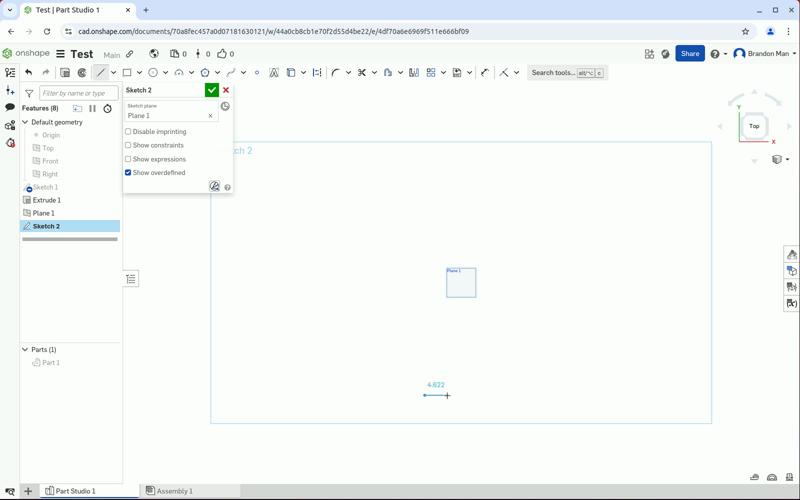
click(447, 395)
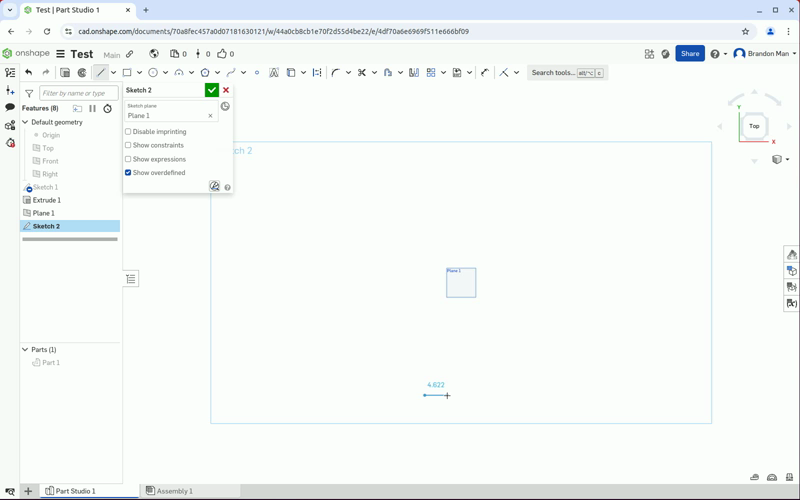
key_up(shift)
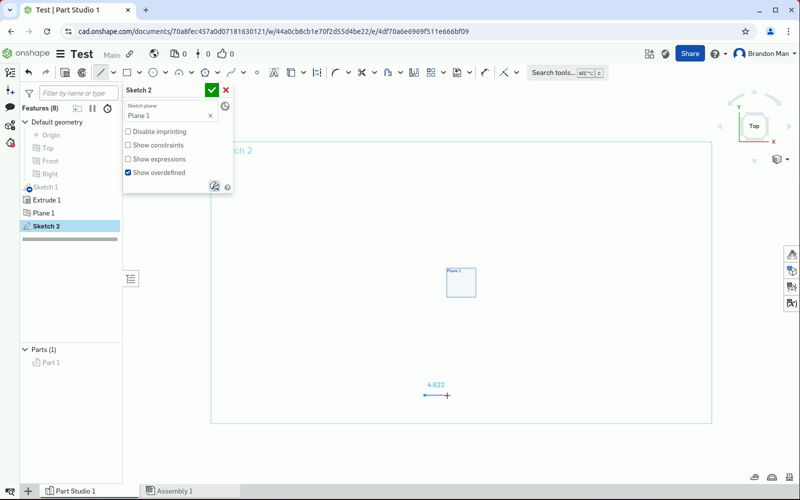
key_down(shift)
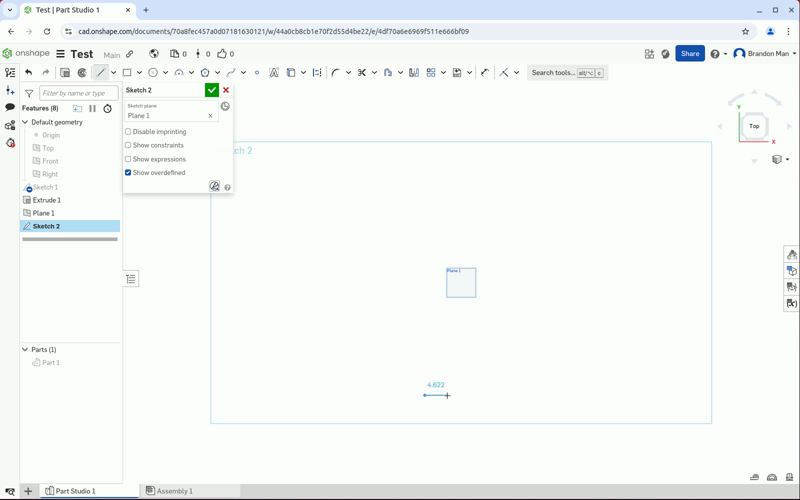
mouse_move(447, 304)
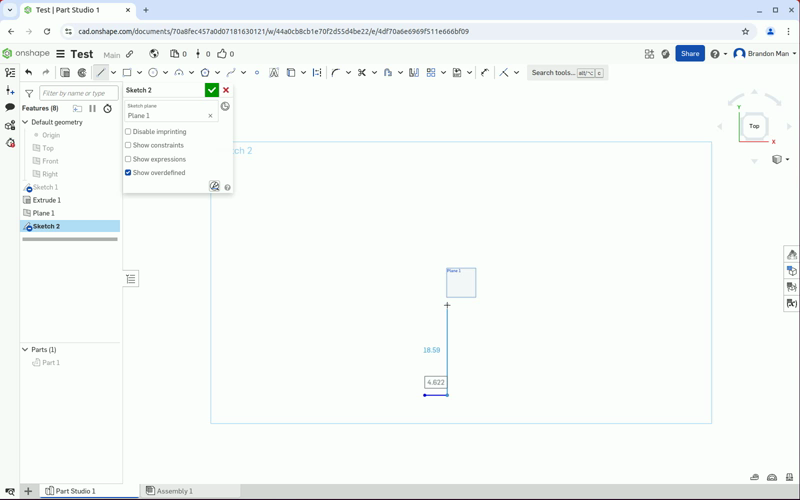
click(447, 304)
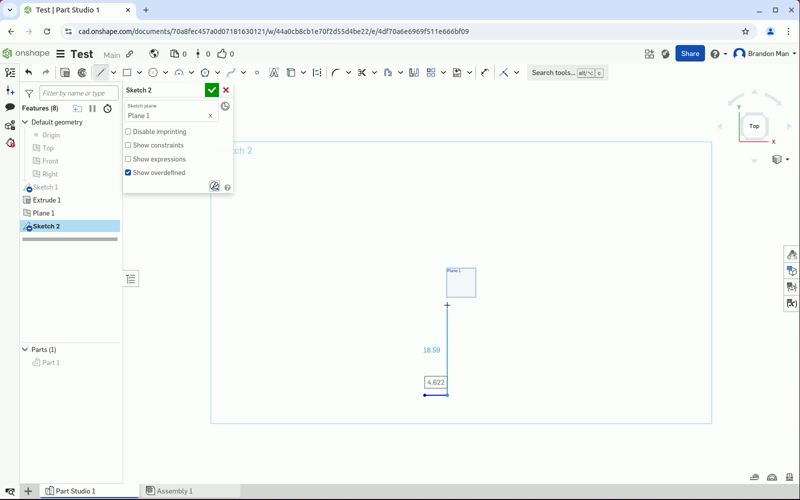
key_up(shift)
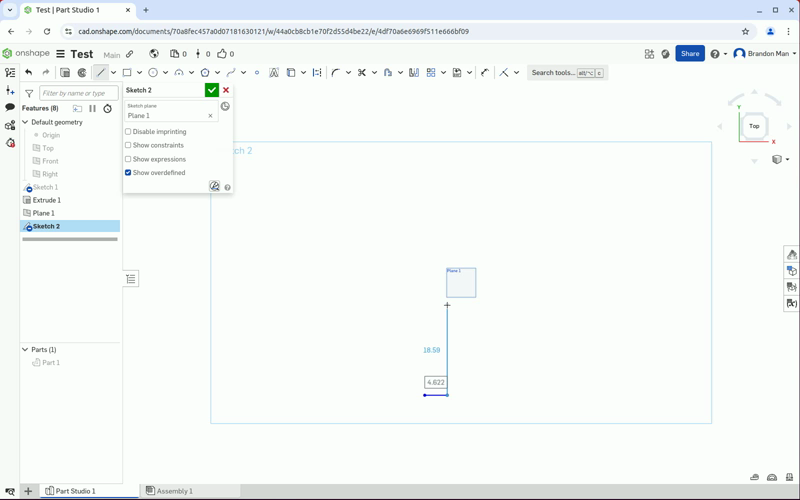
key_down(shift)
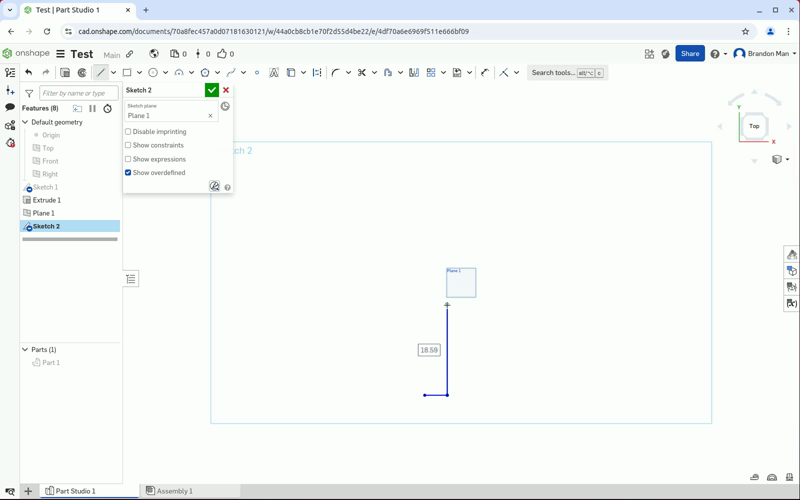
mouse_move(477, 304)
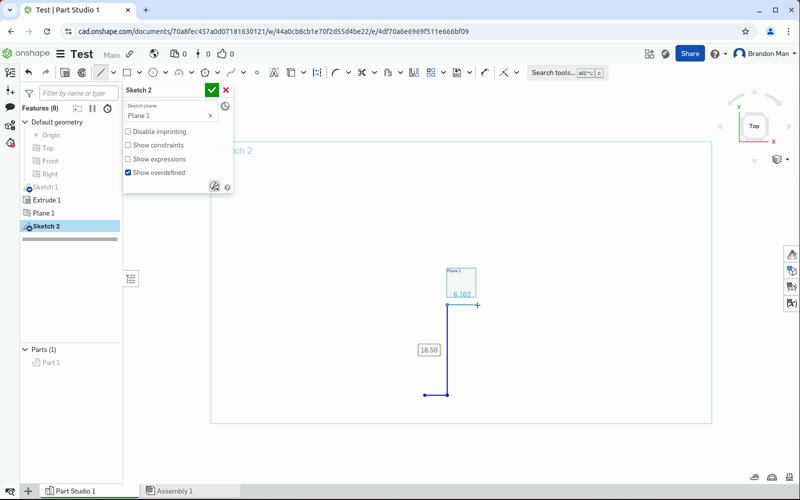
mouse_move(424, 304)
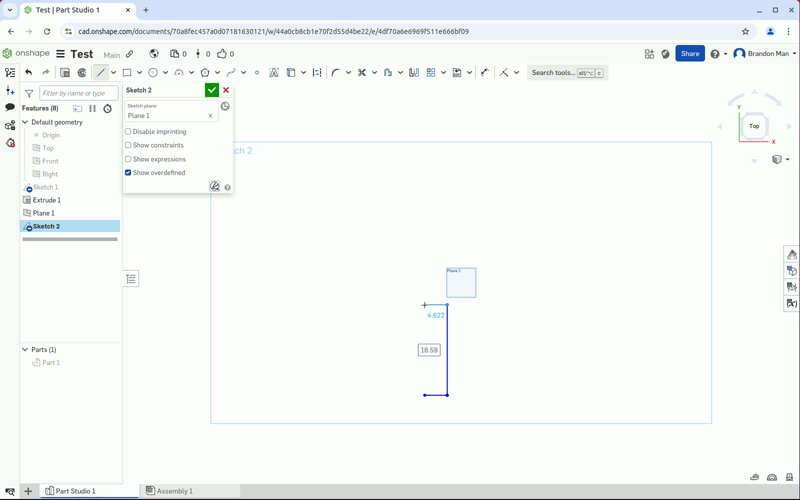
click(424, 304)
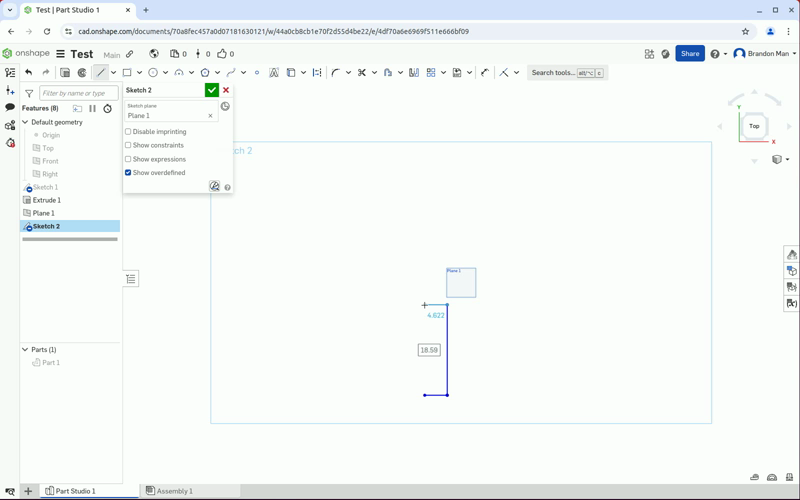
key_up(shift)
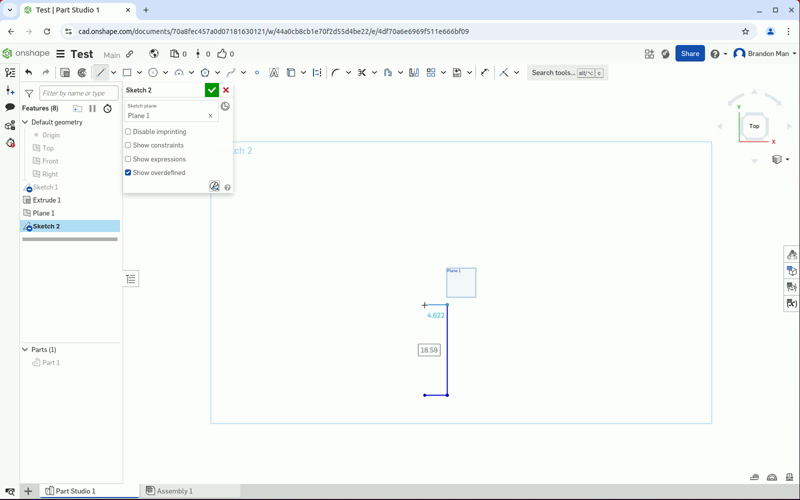
key_down(shift)
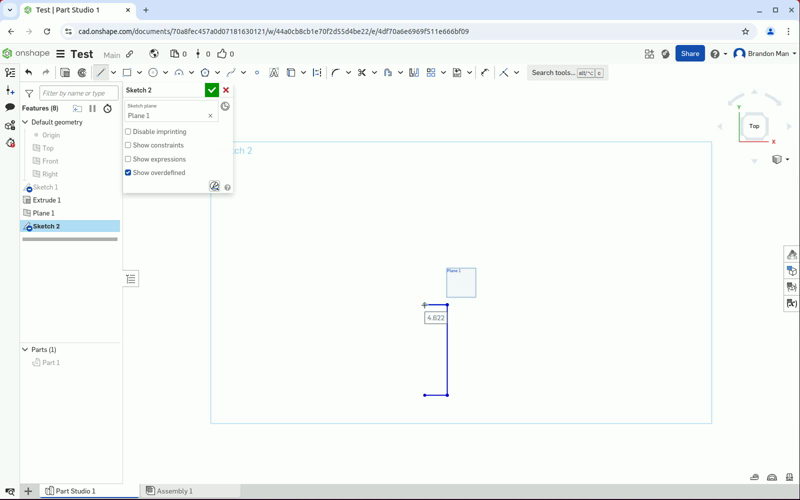
mouse_move(424, 395)
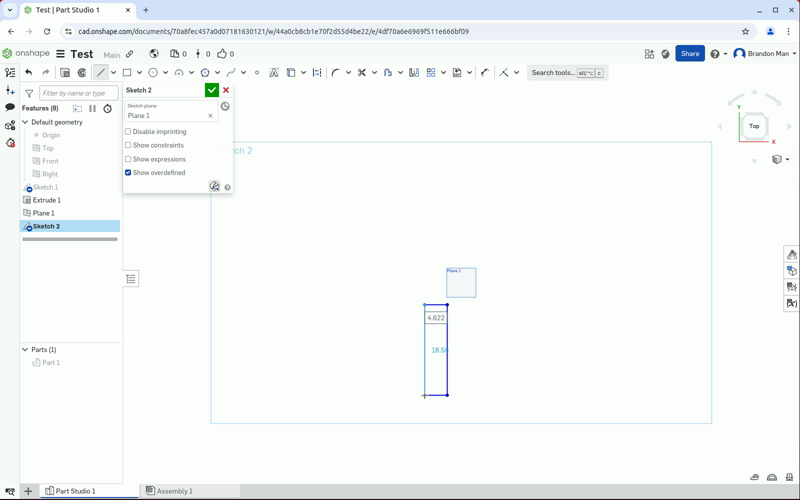
key_up(shift)
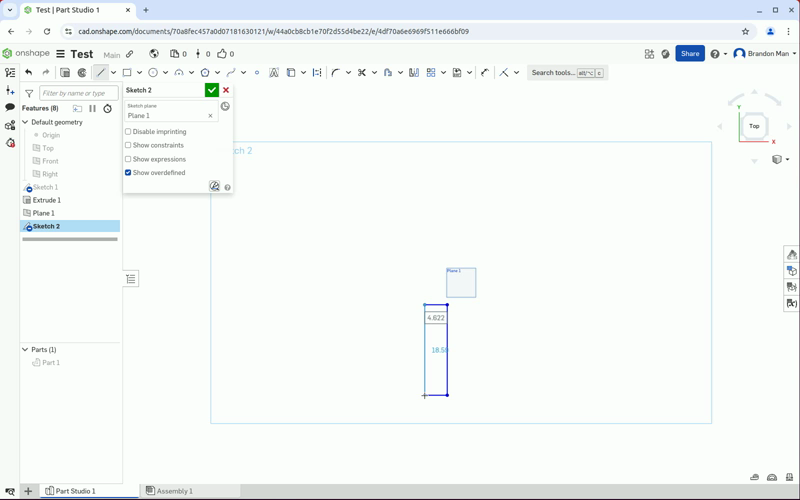
click(424, 395)
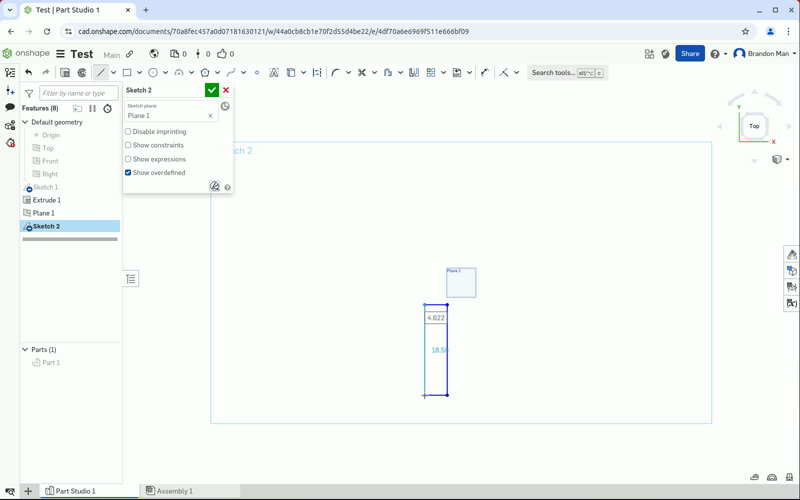
key(esc)
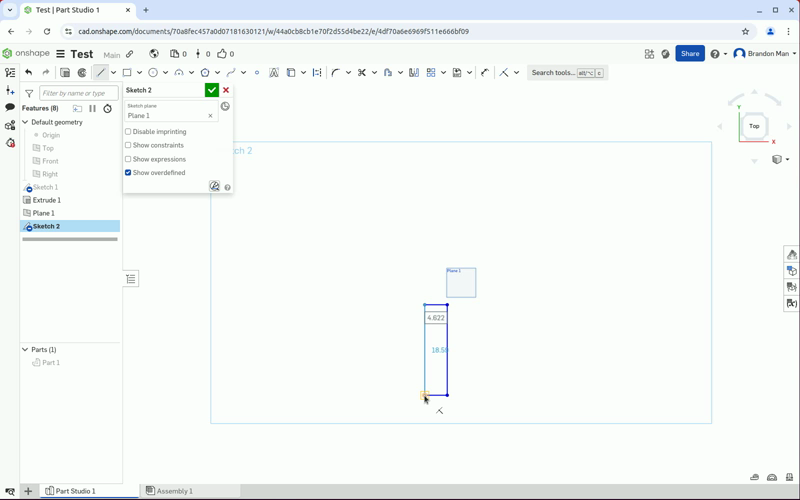
mouse_move(430, 308)
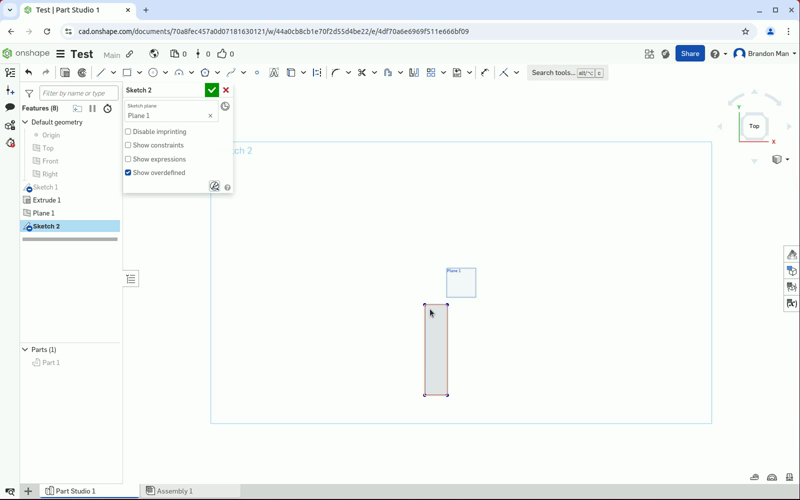
click(430, 308)
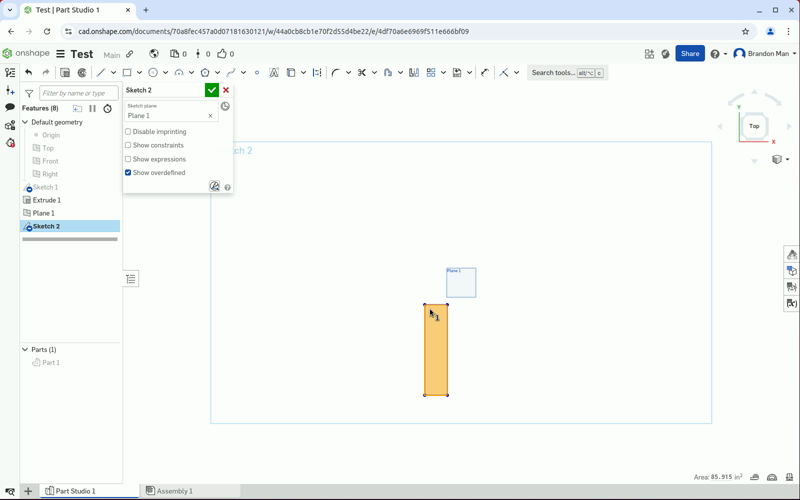
mouse_move(73, 352)
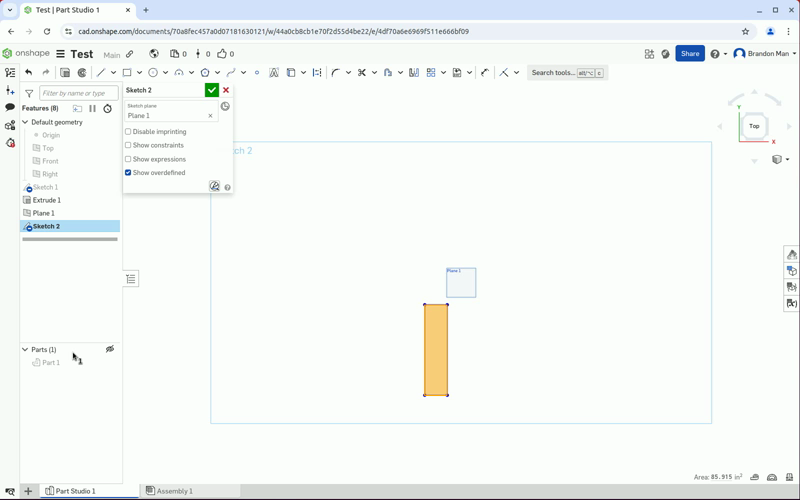
key(shift+y)
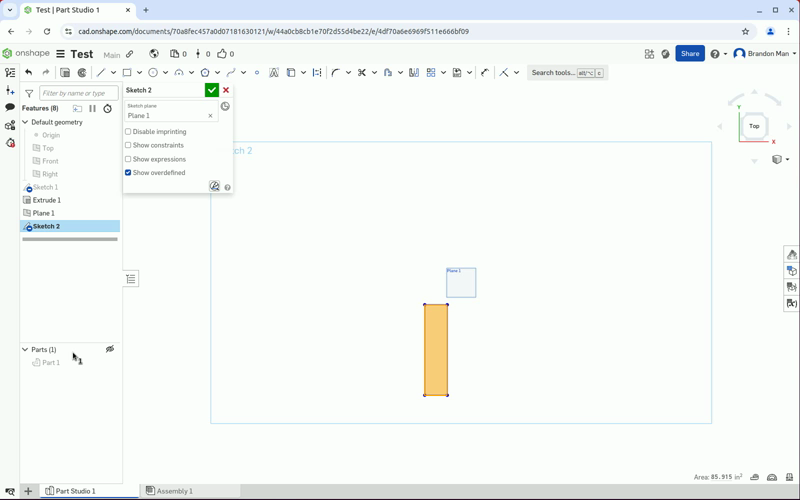
key(shift+e)
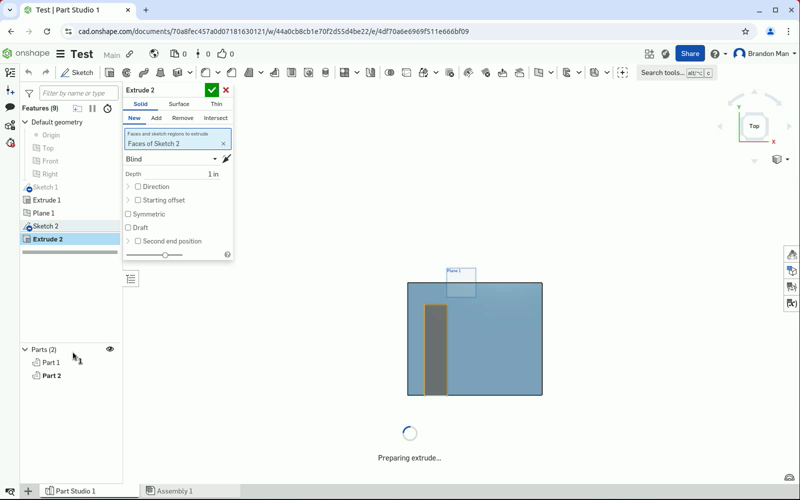
mouse_move(143, 106)
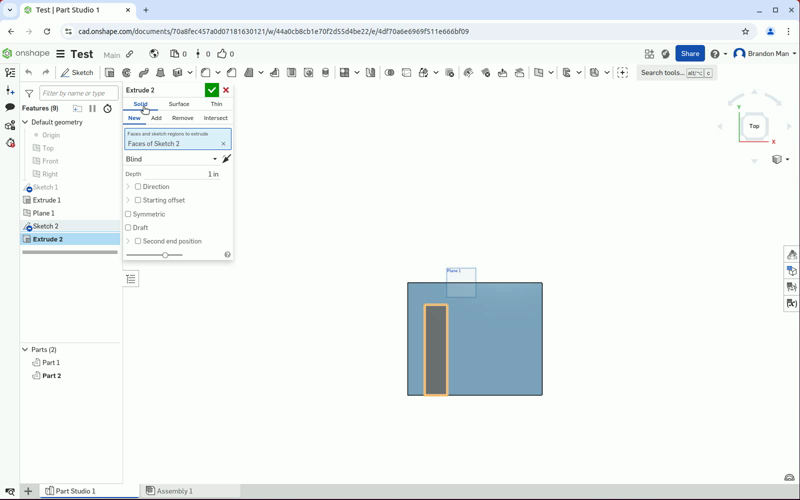
click(143, 106)
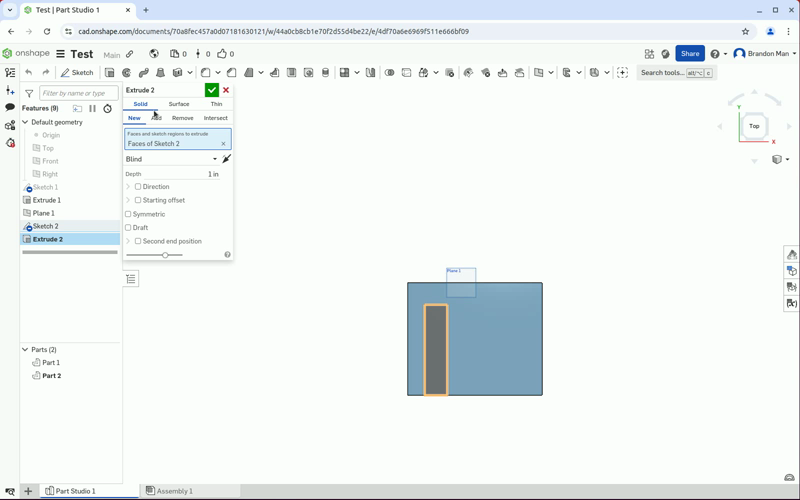
mouse_move(186, 120)
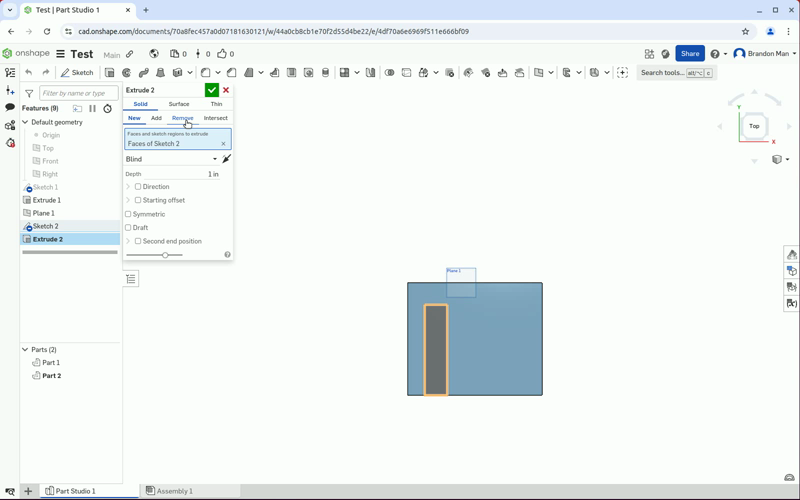
click(186, 120)
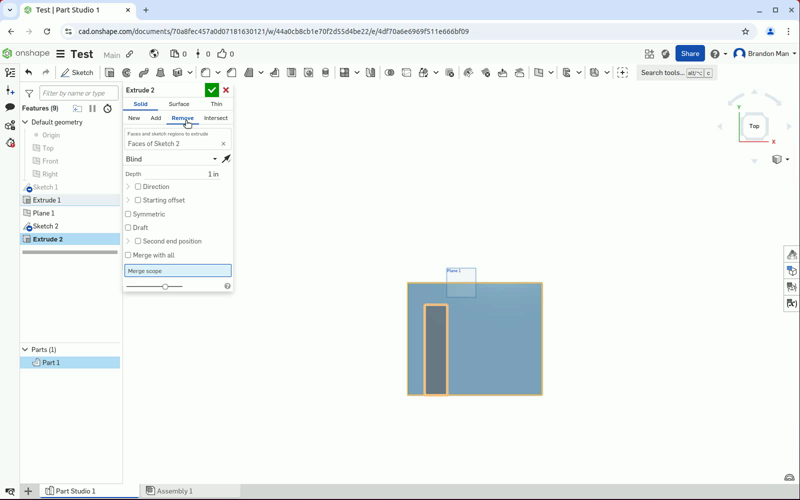
key(tab, 4)
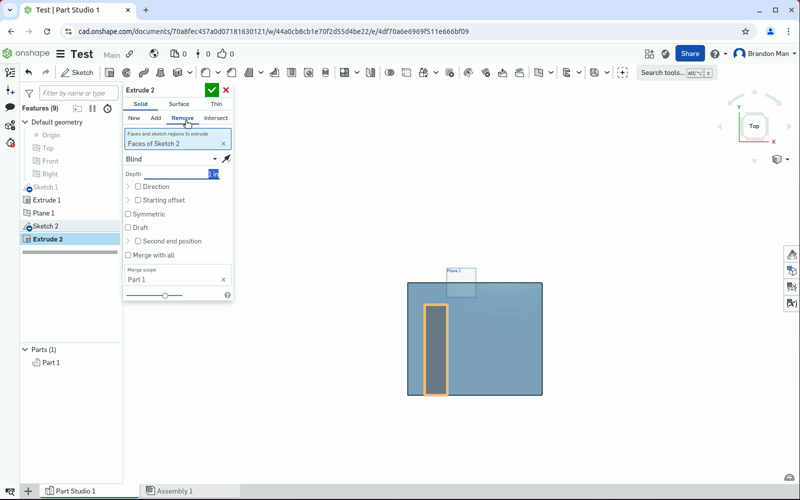
text(9.147)
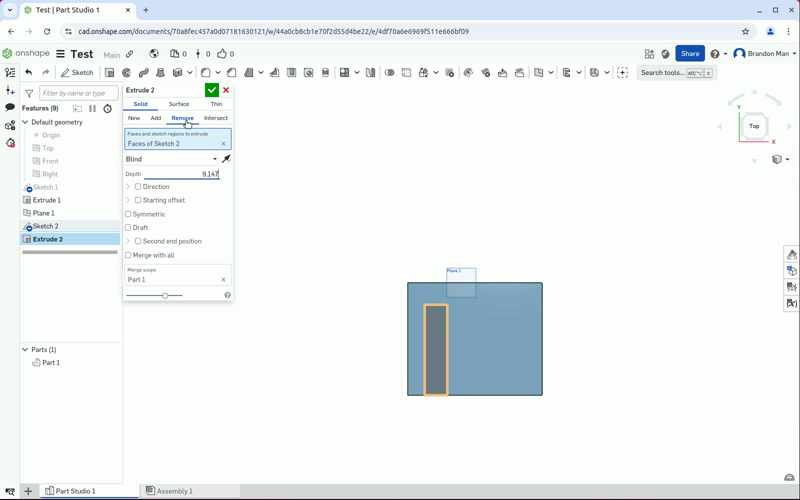
key(tab, 6)
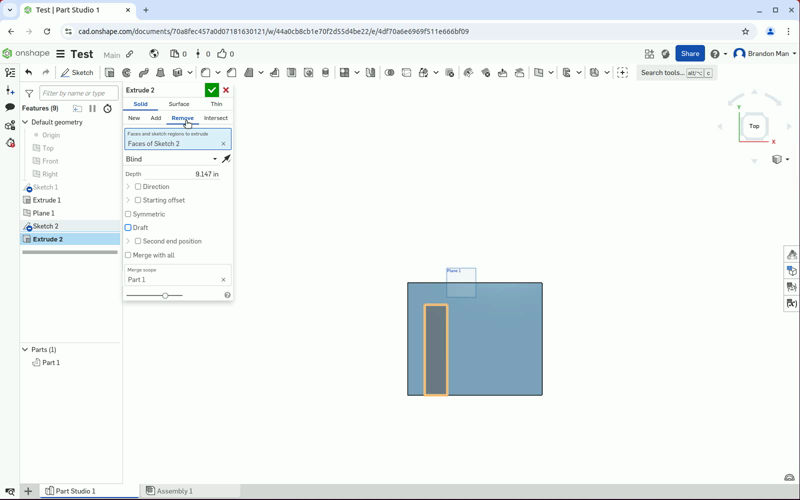
key(space)
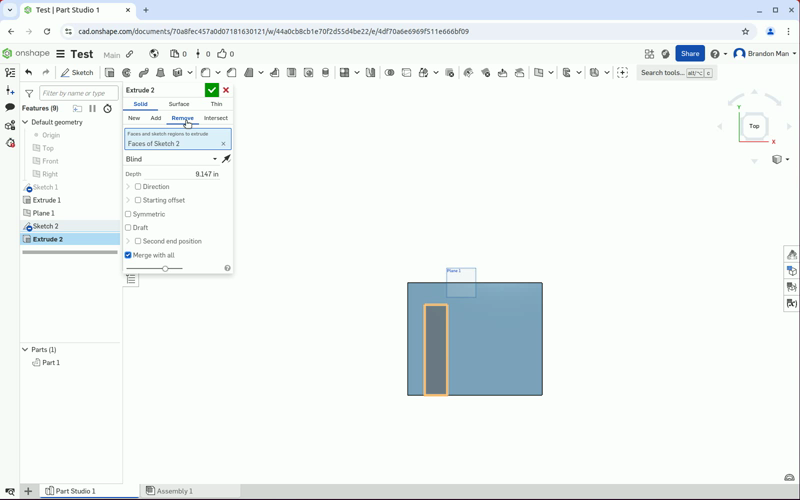
key(enter)
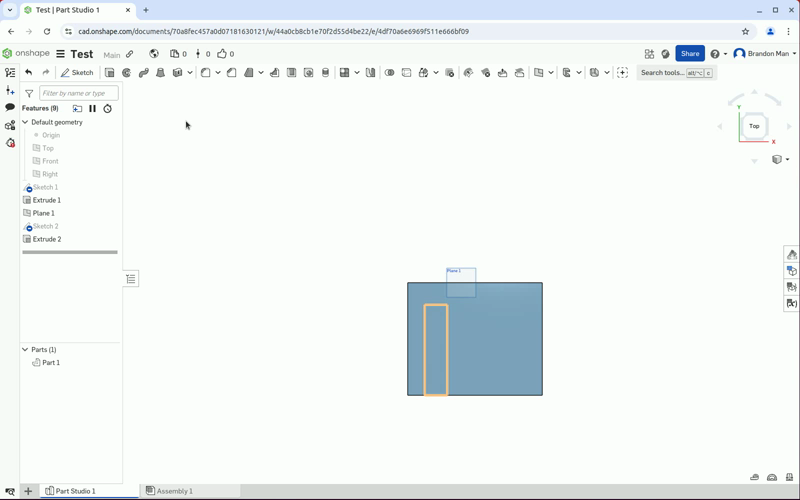
key(shift+h)
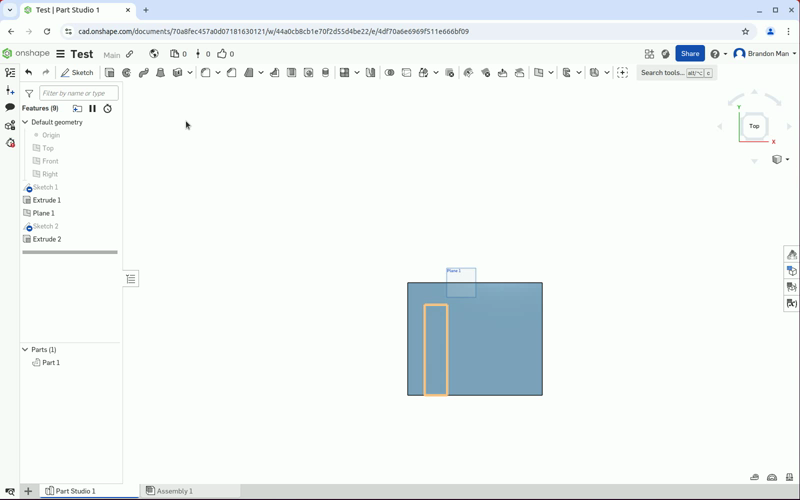
key(shift+h)
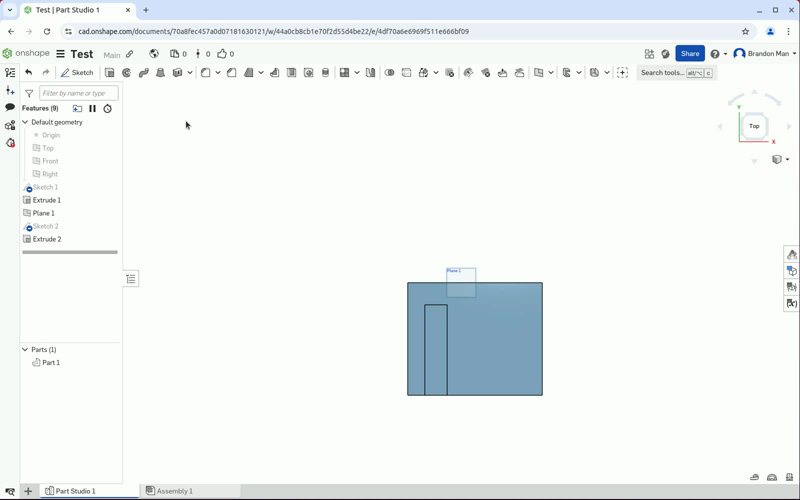
mouse_move(73, 189)
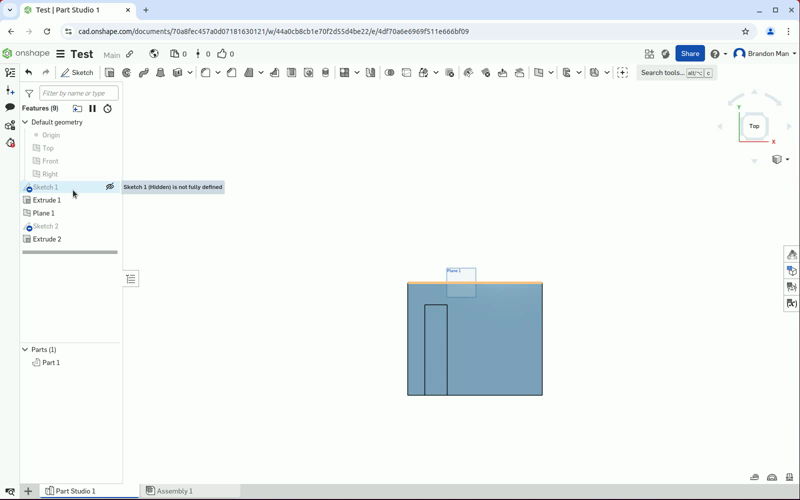
click(73, 189)
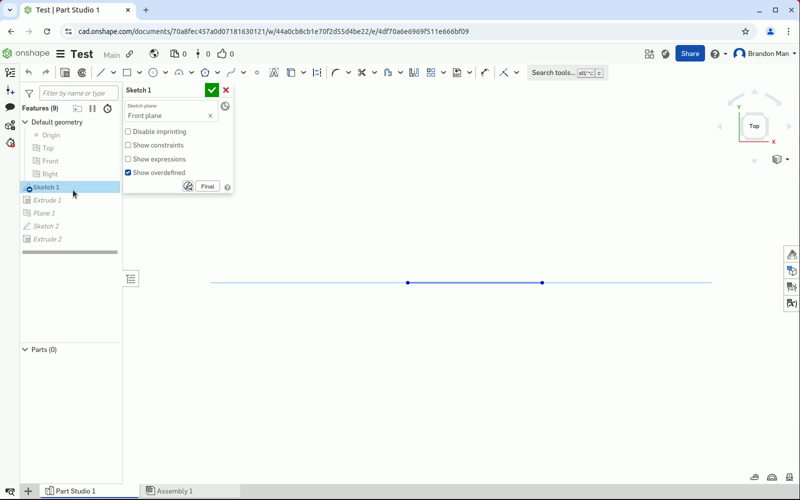
mouse_move(229, 92)
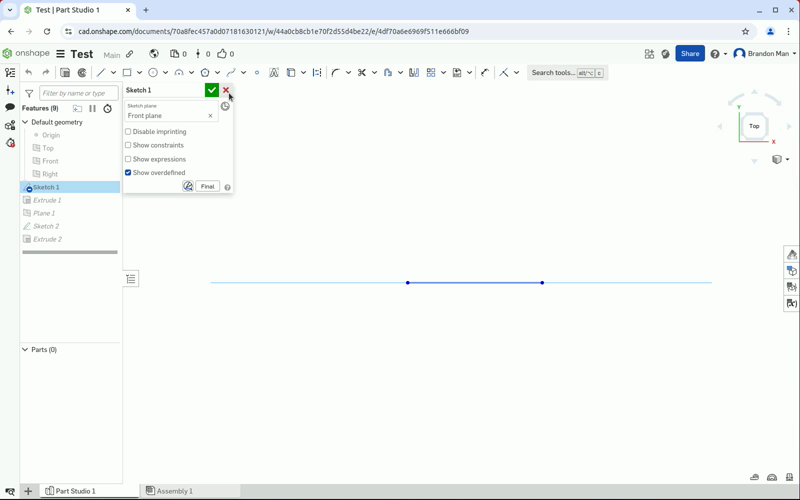
click(229, 92)
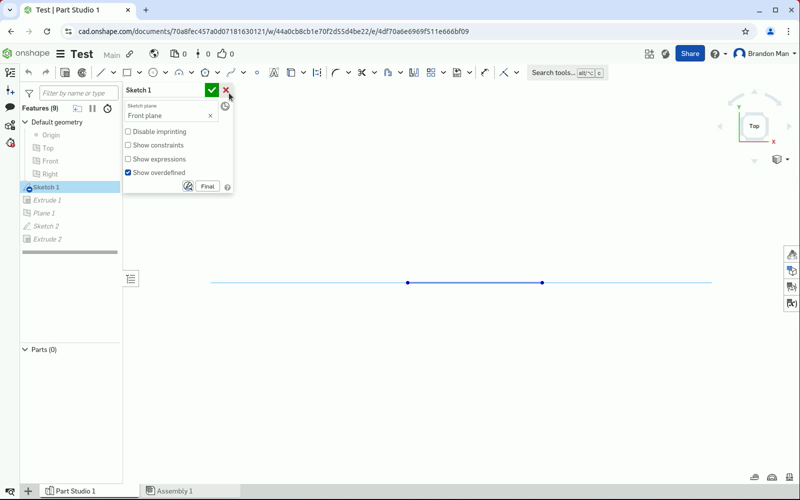
key(shift+s)
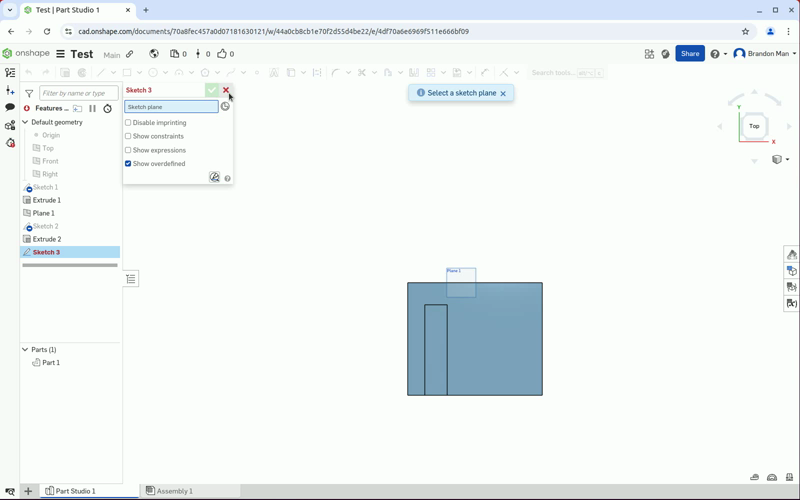
mouse_move(73, 215)
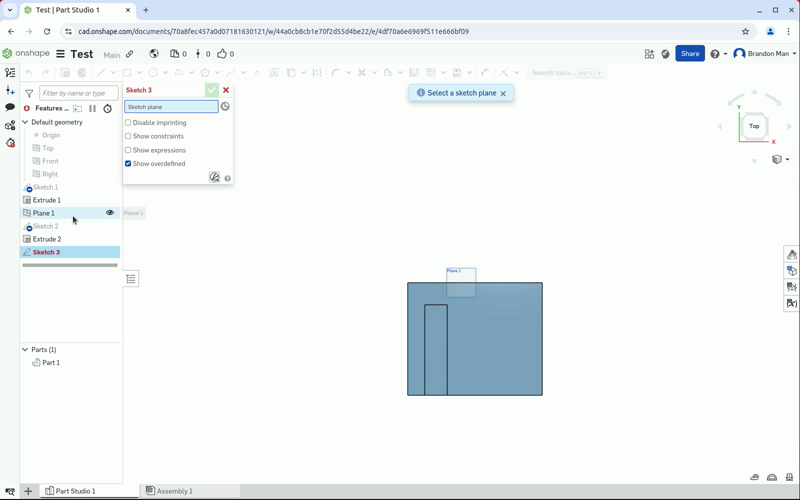
click(73, 215)
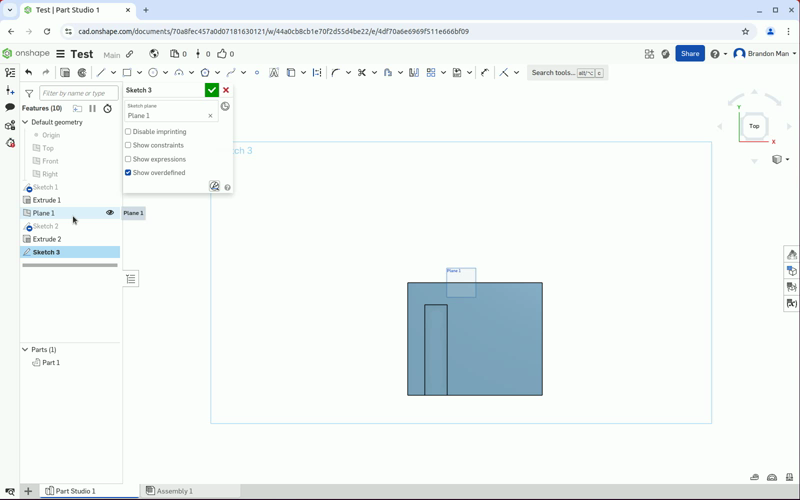
mouse_move(73, 352)
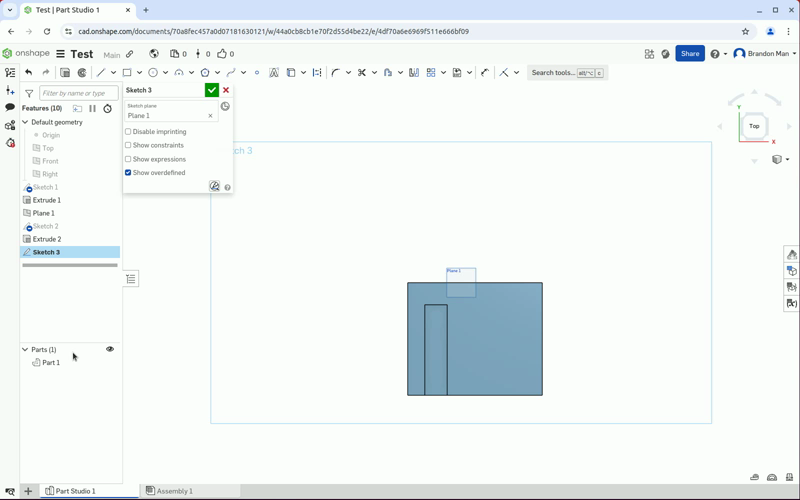
key(y)
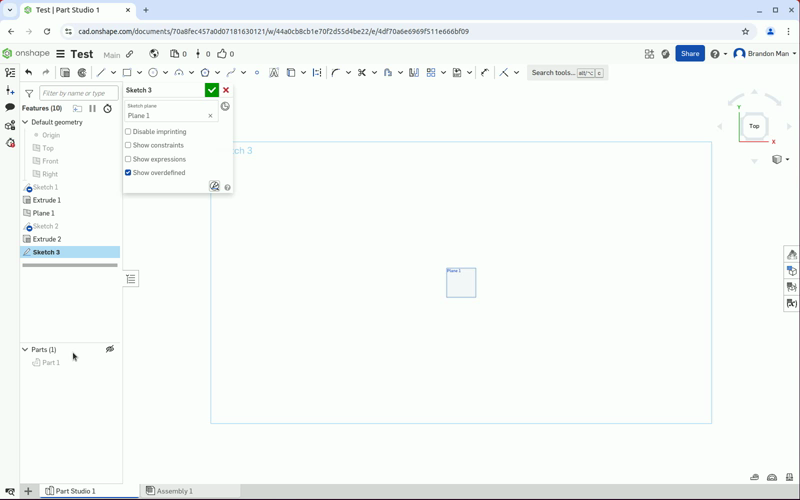
key(l)
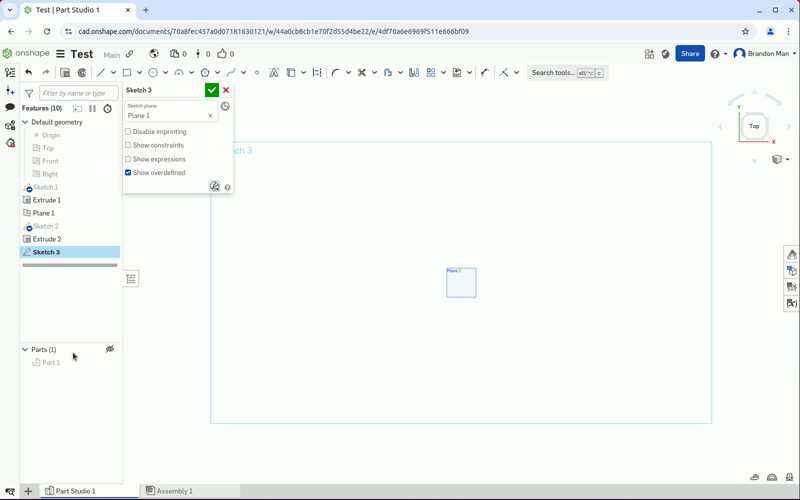
key_down(shift)
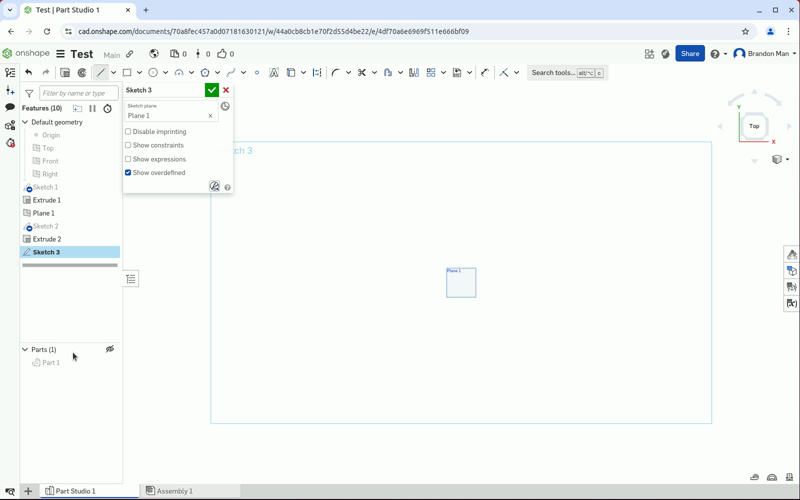
mouse_move(498, 351)
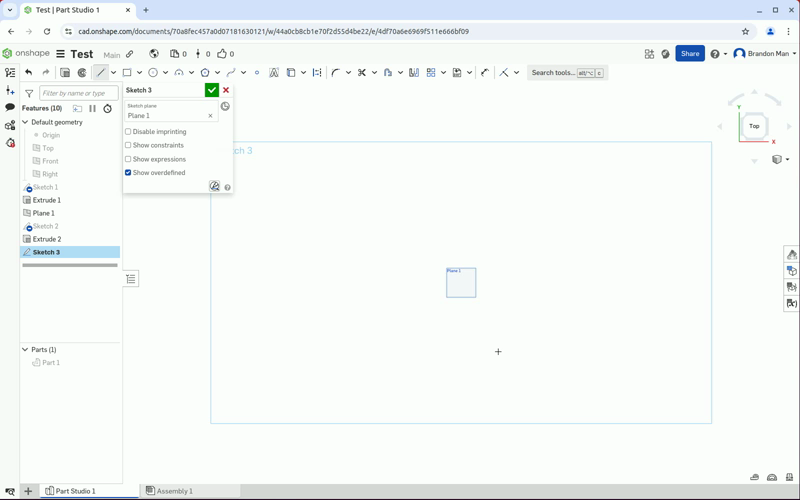
click(498, 351)
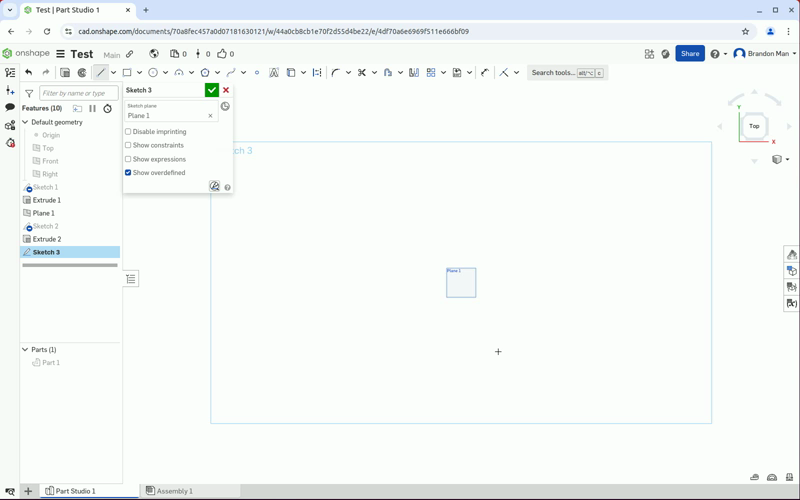
key_up(shift)
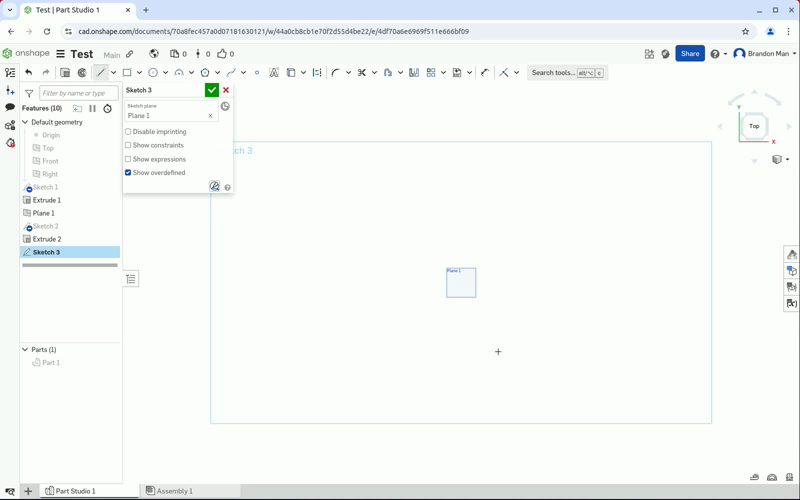
key_down(shift)
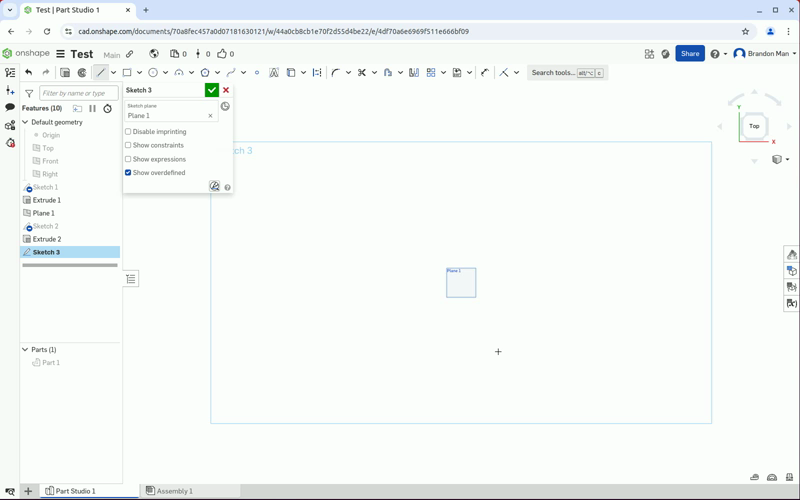
mouse_move(528, 351)
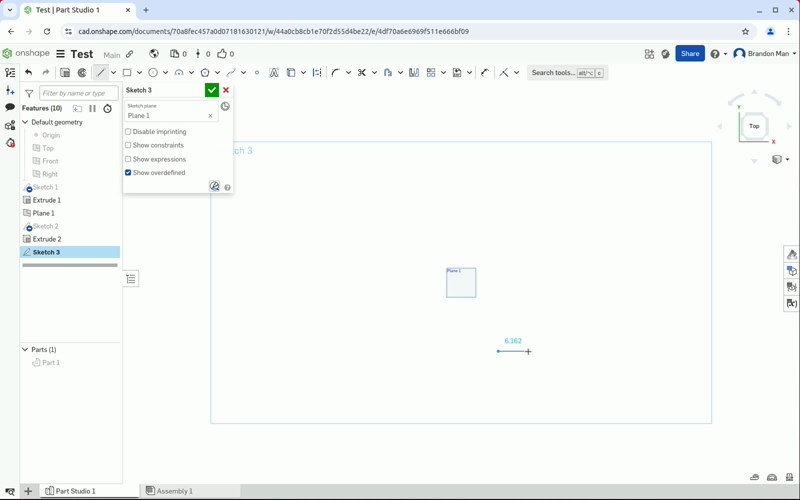
mouse_move(543, 351)
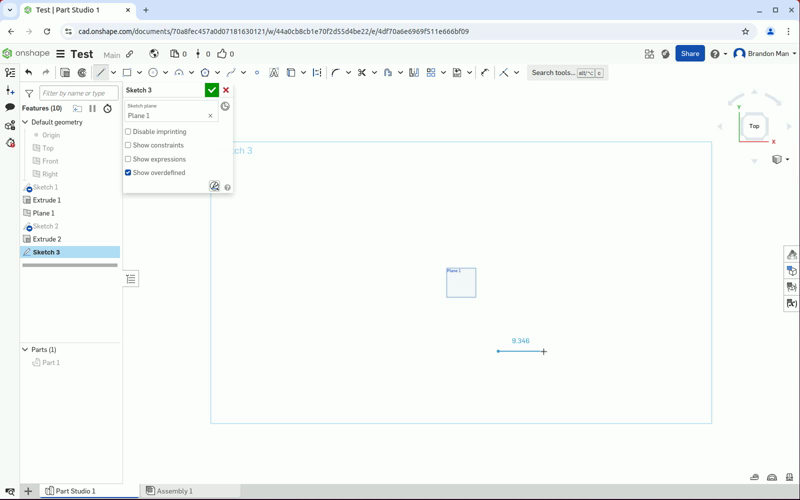
click(543, 351)
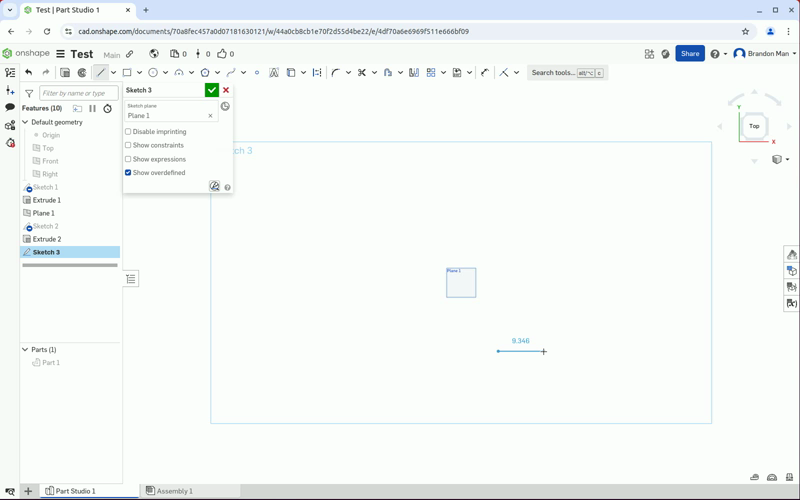
key_up(shift)
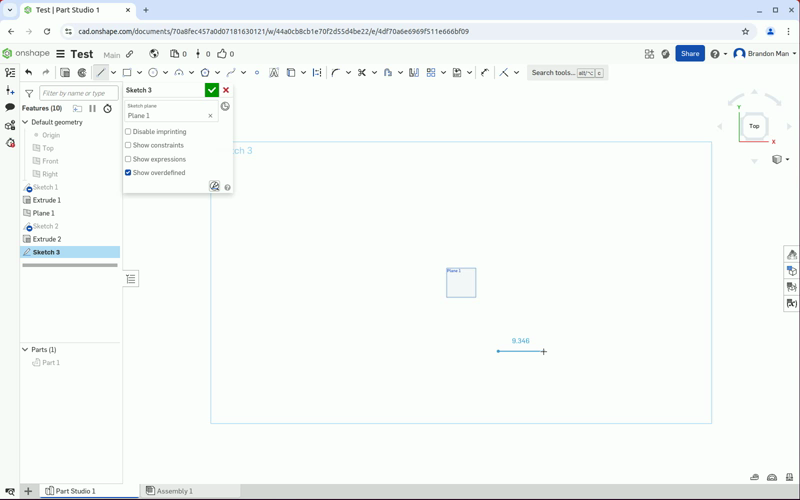
key_down(shift)
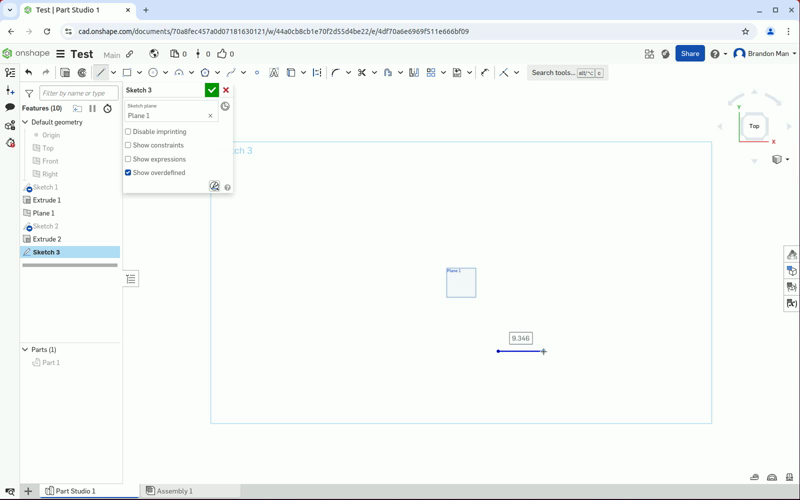
mouse_move(573, 351)
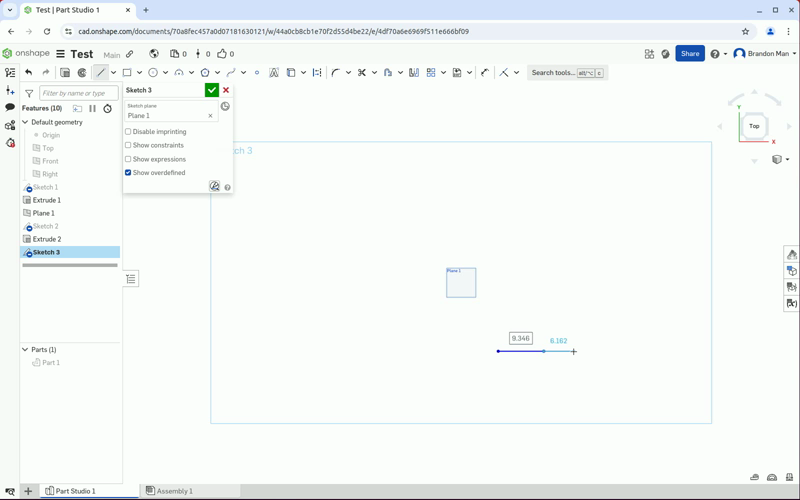
mouse_move(543, 305)
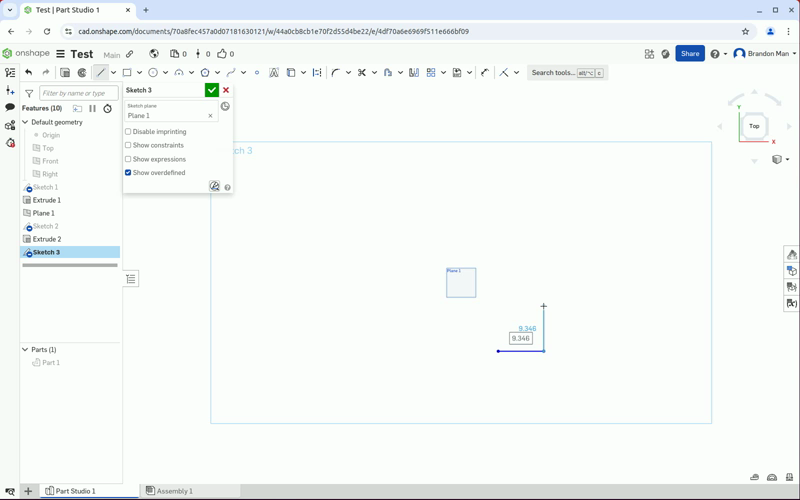
click(543, 305)
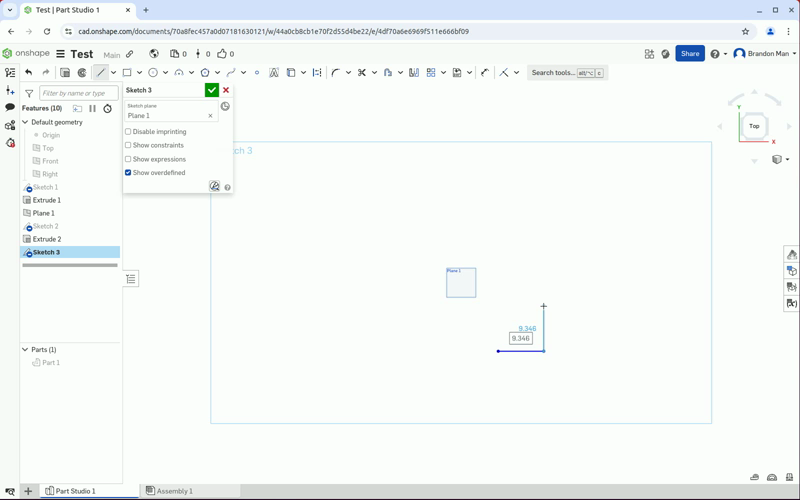
key_up(shift)
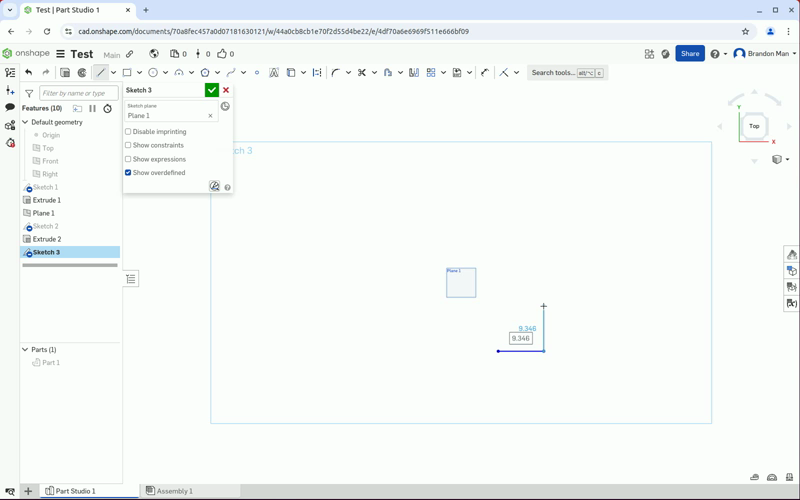
key_down(shift)
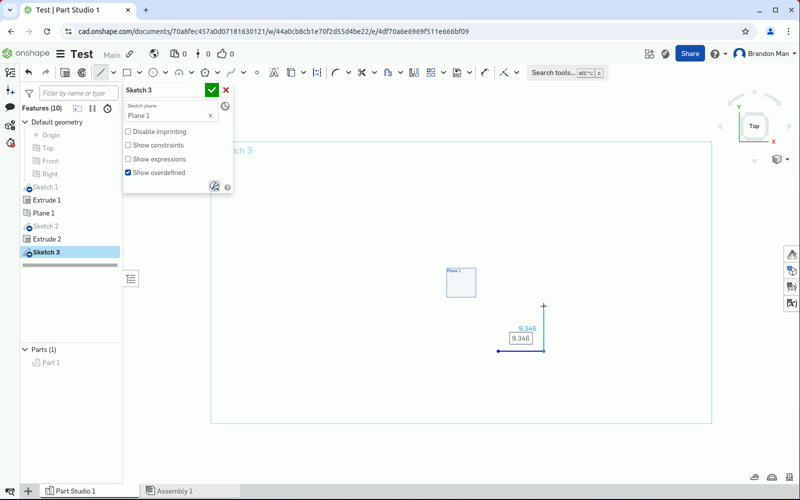
mouse_move(573, 305)
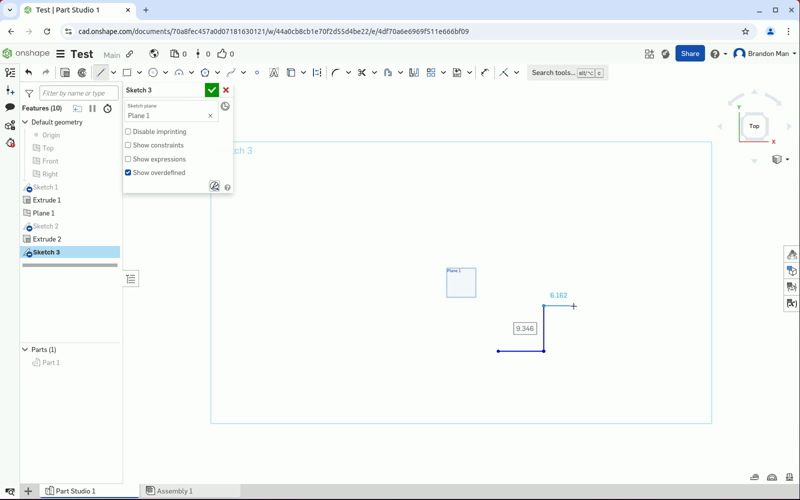
mouse_move(498, 305)
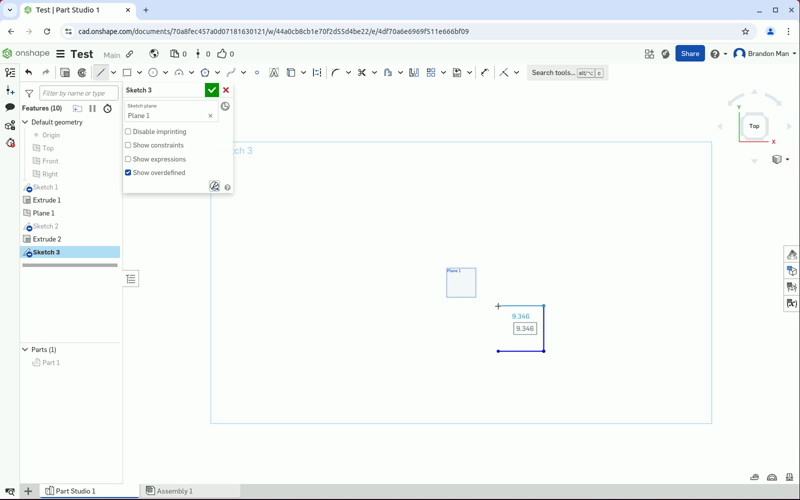
click(498, 305)
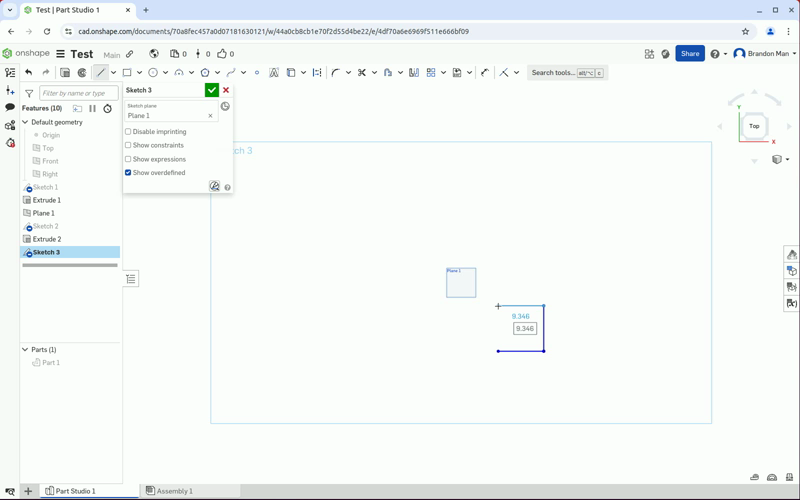
key_up(shift)
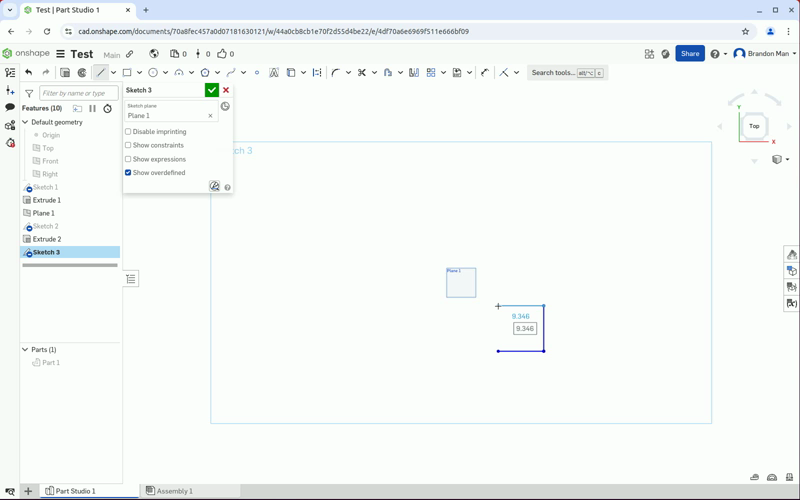
mouse_move(528, 305)
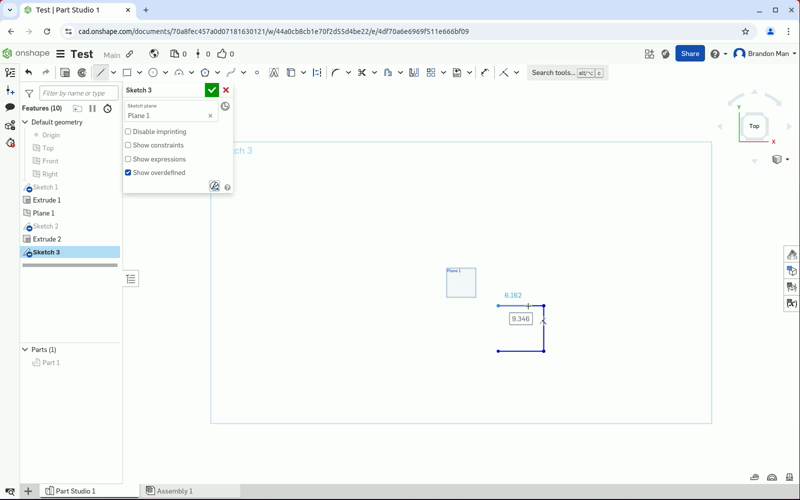
key_down(shift)
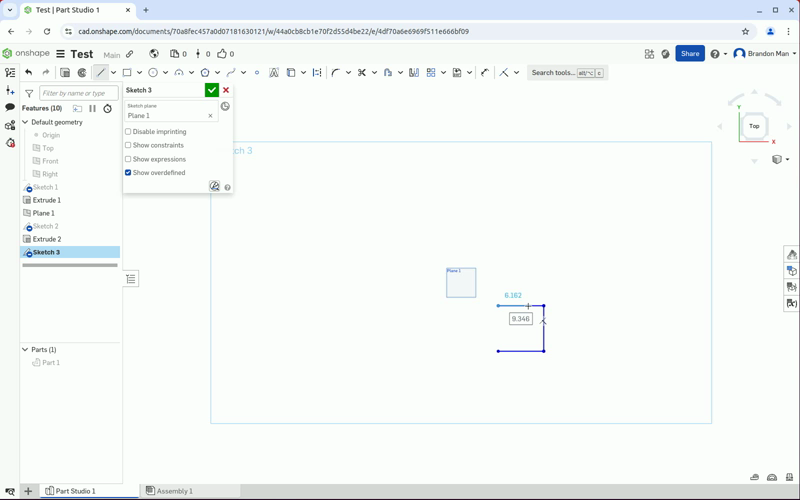
mouse_move(498, 351)
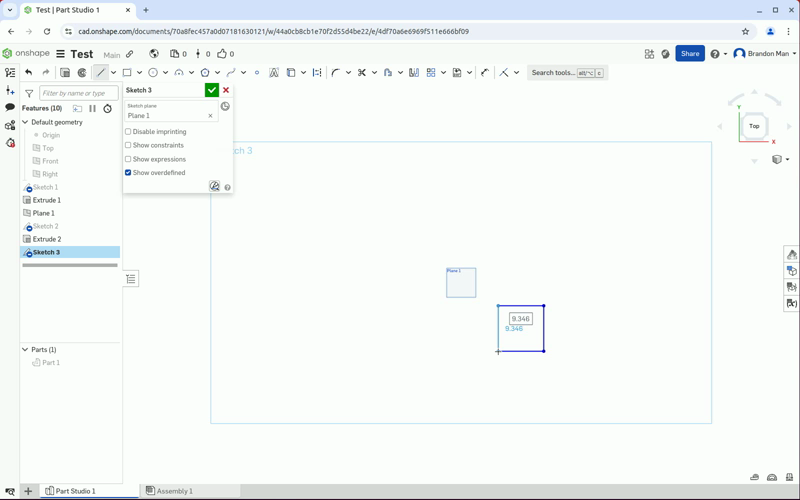
key_up(shift)
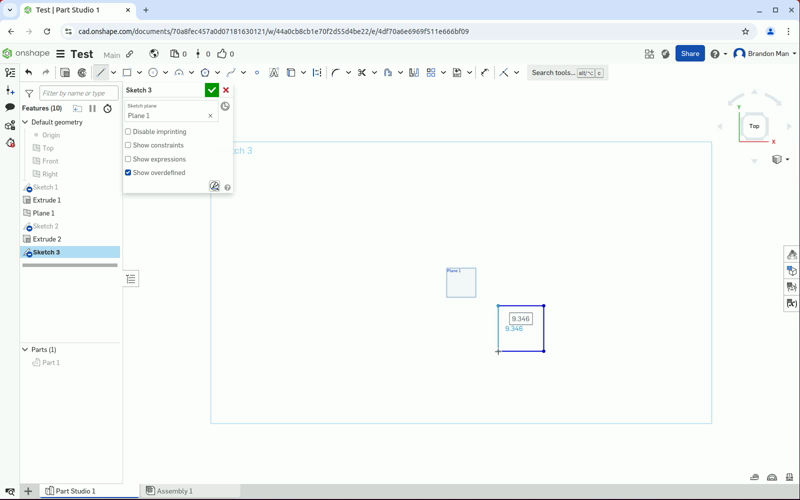
click(498, 351)
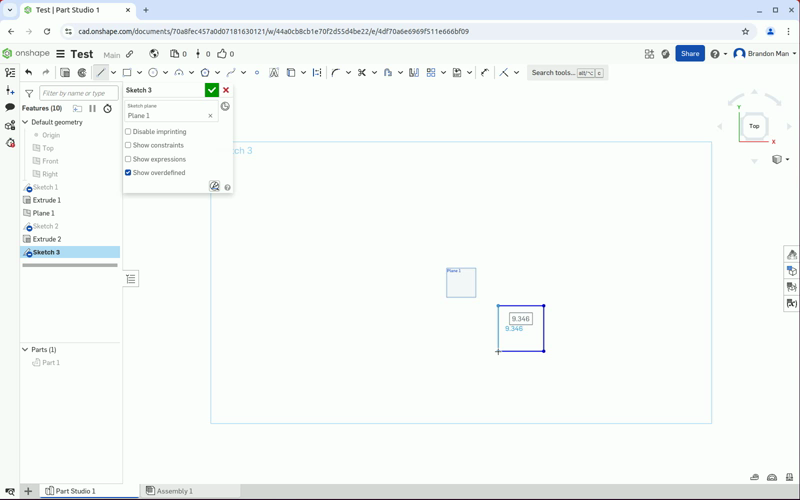
key(esc)
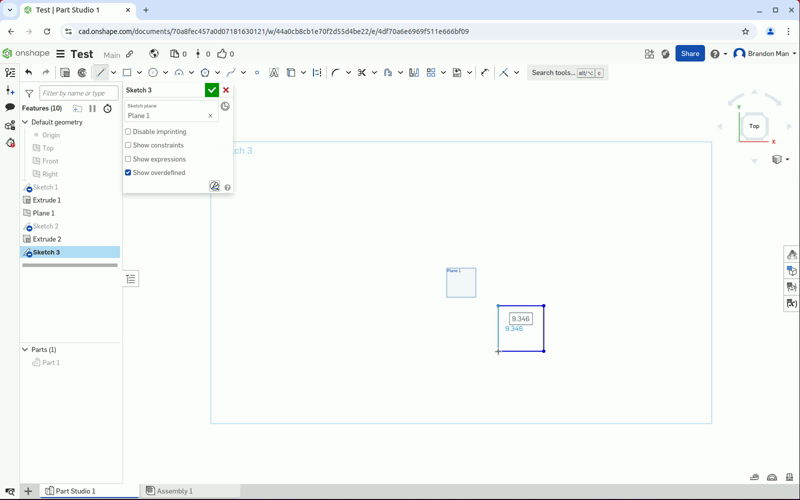
mouse_move(519, 349)
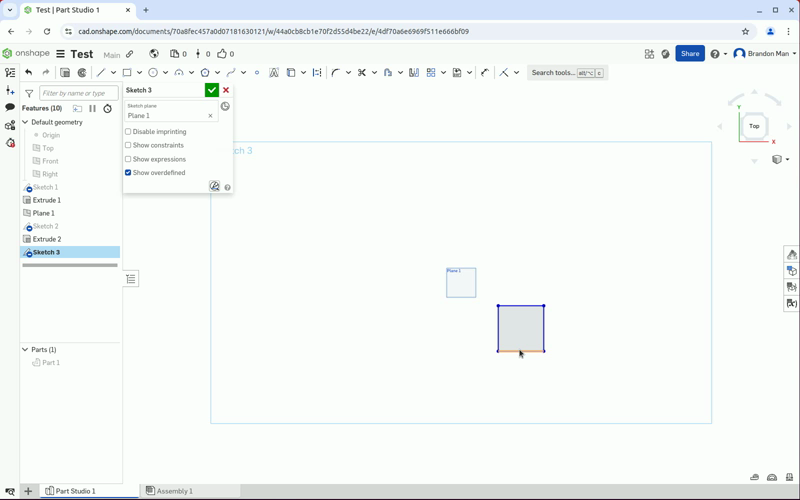
click(519, 349)
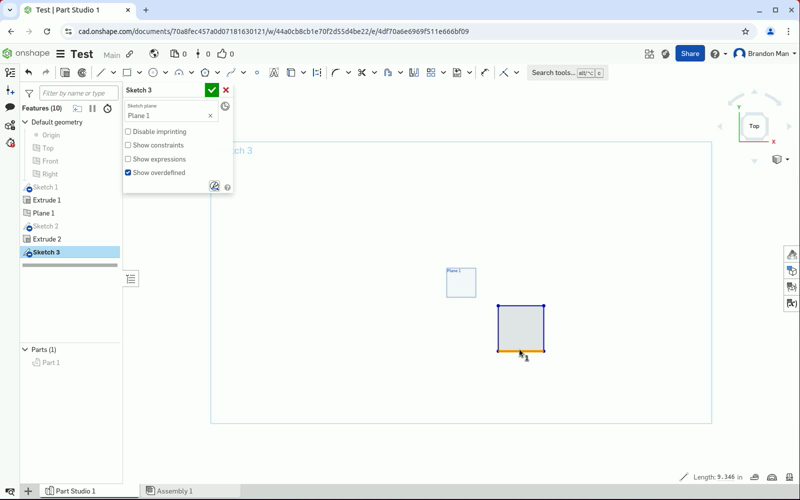
mouse_move(73, 352)
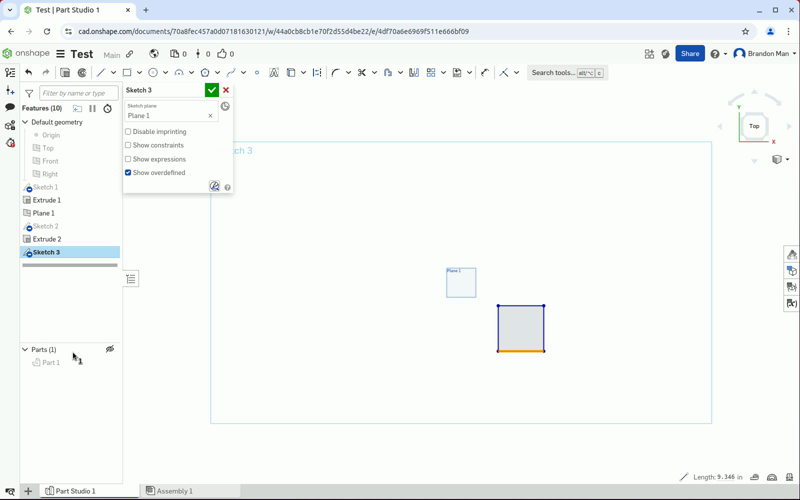
key(shift+y)
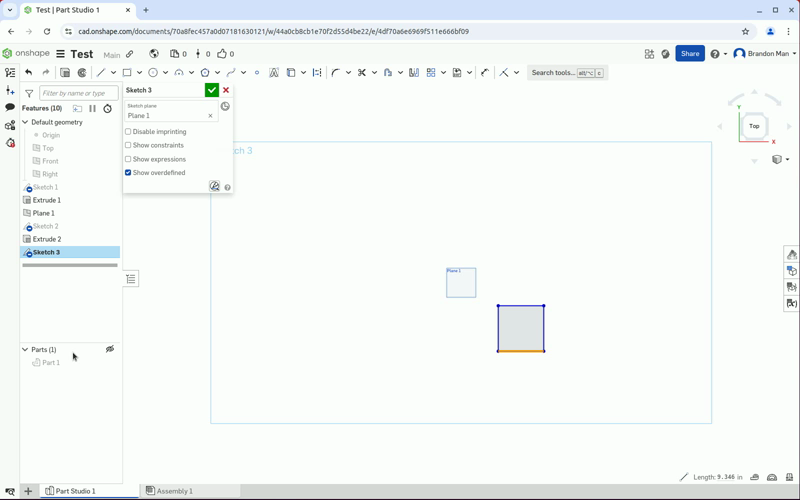
key(shift+e)
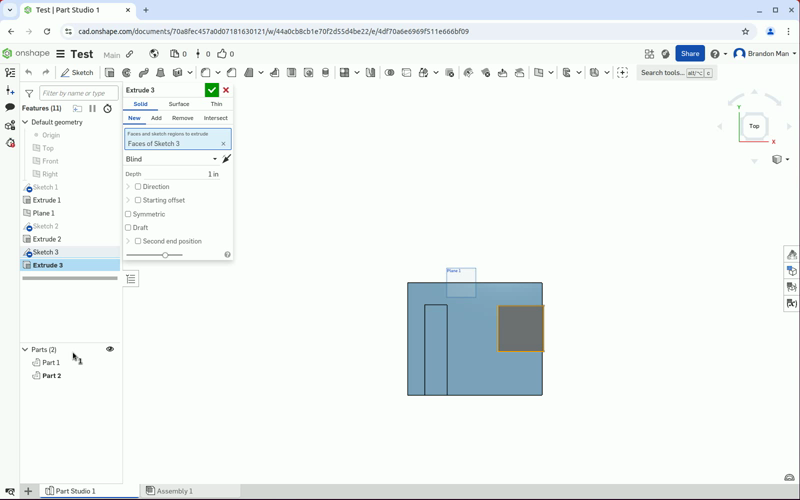
mouse_move(143, 106)
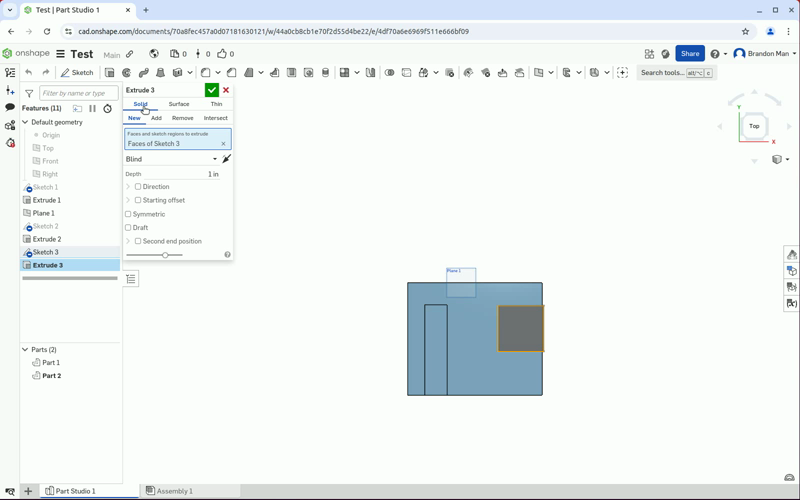
click(143, 106)
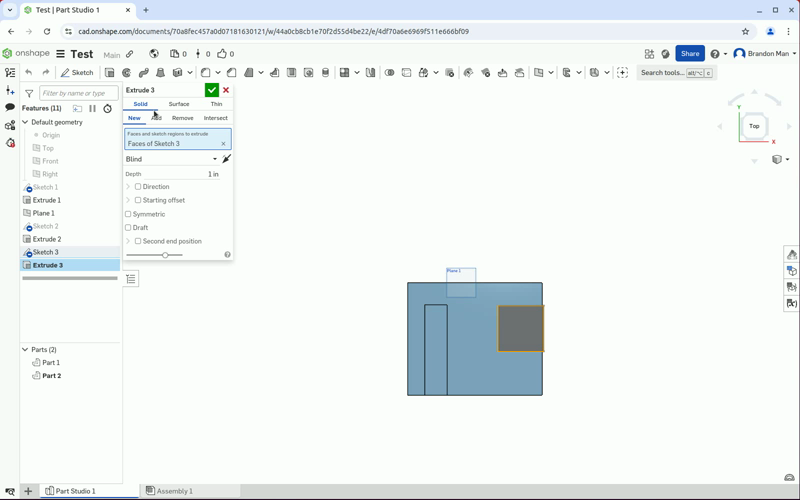
mouse_move(186, 120)
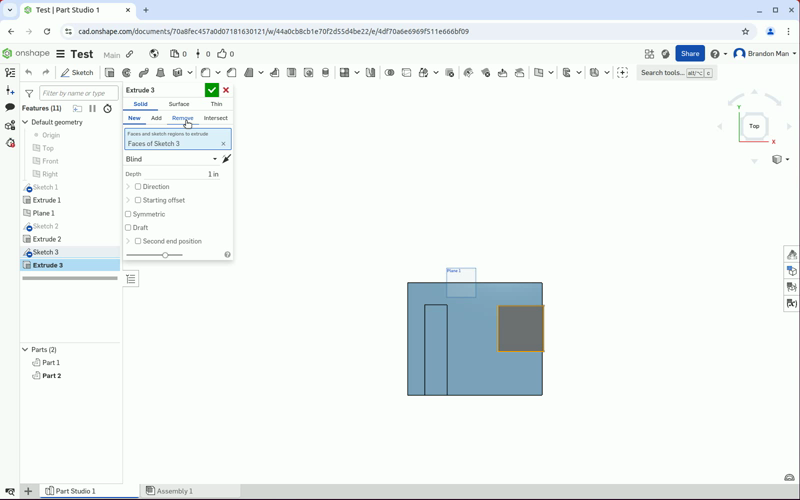
click(186, 120)
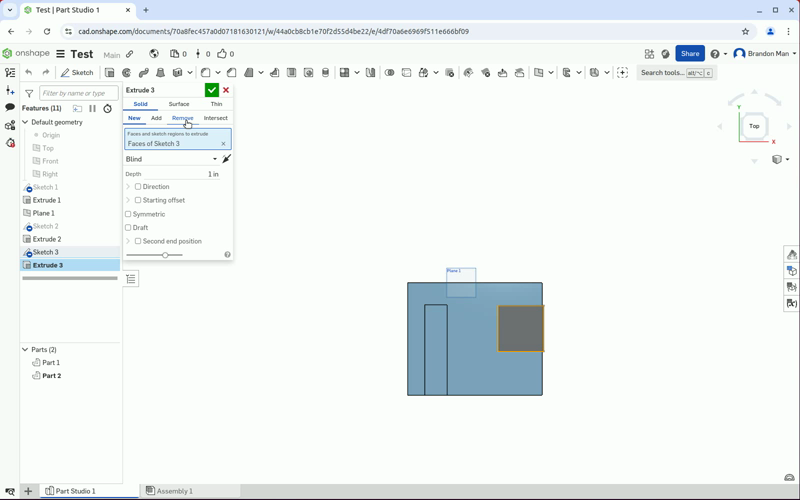
key(tab, 4)
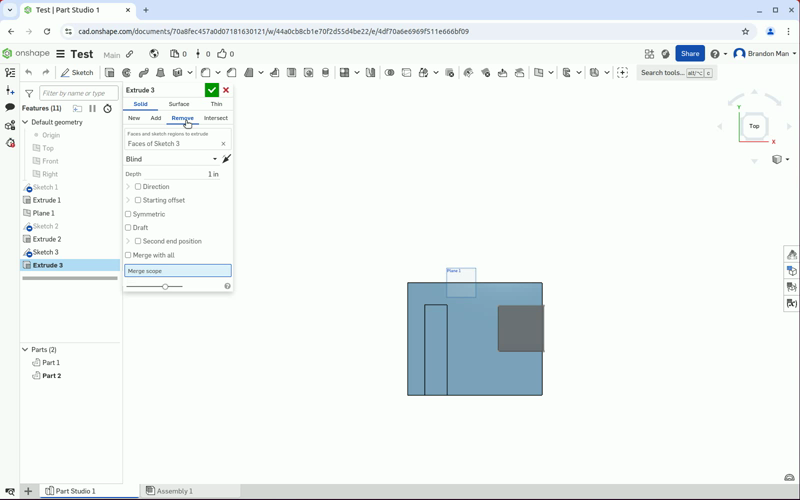
text(9.147)
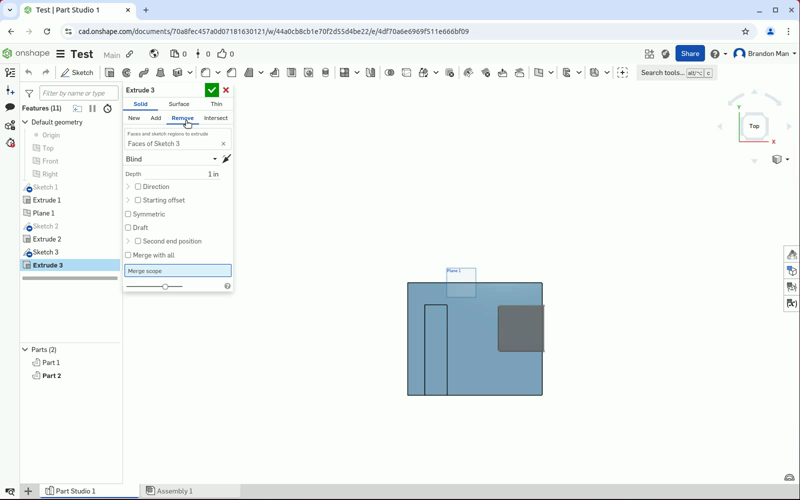
key(tab, 6)
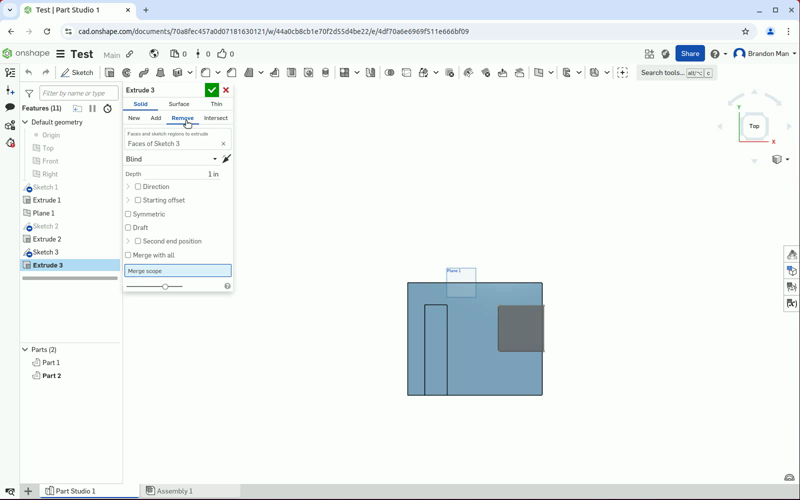
key(space)
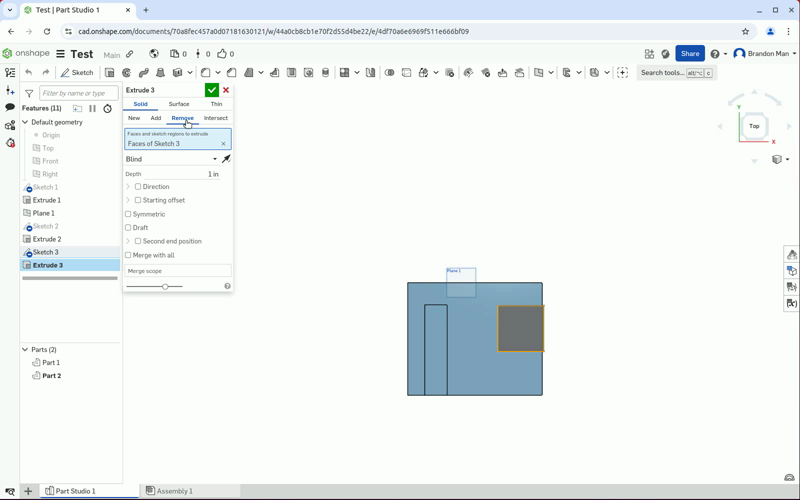
key(enter)
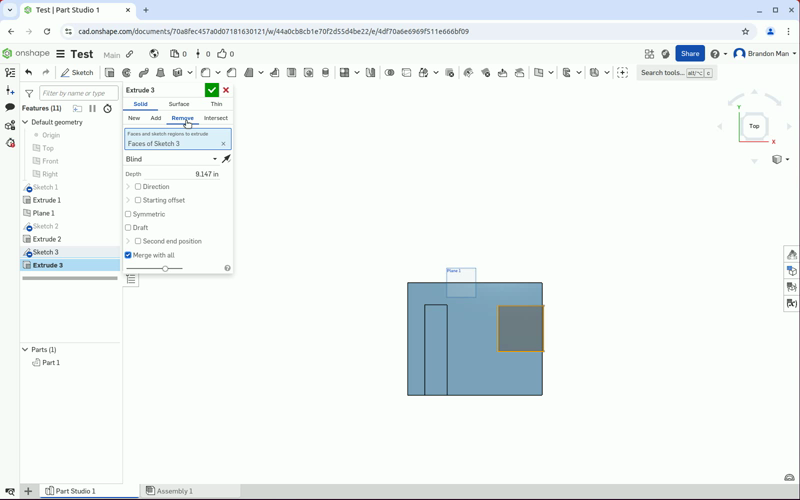
key(shift+h)
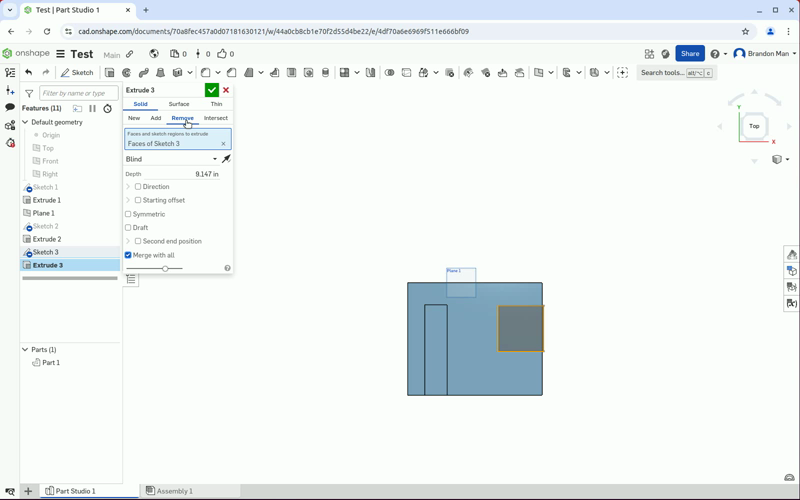
key(shift+h)
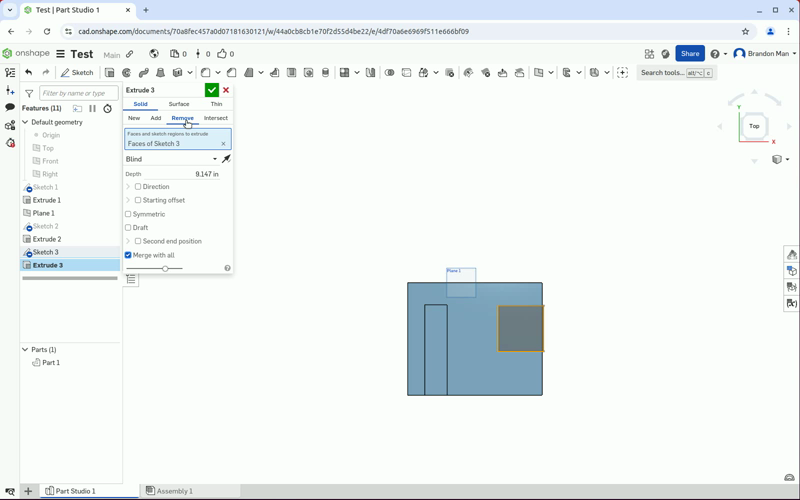
key(shift+7)
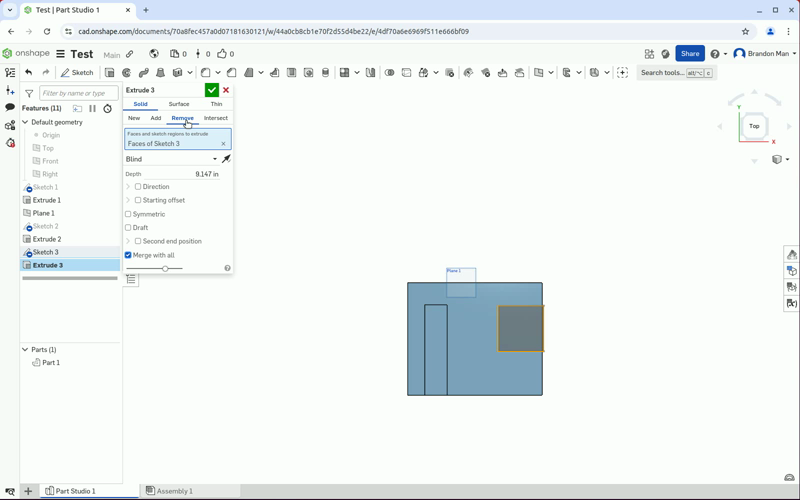
key(up, 3)
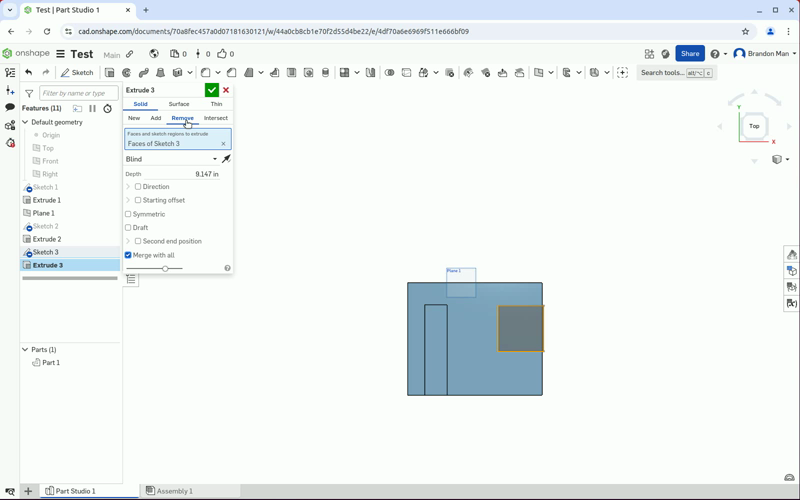
key(left, 3)
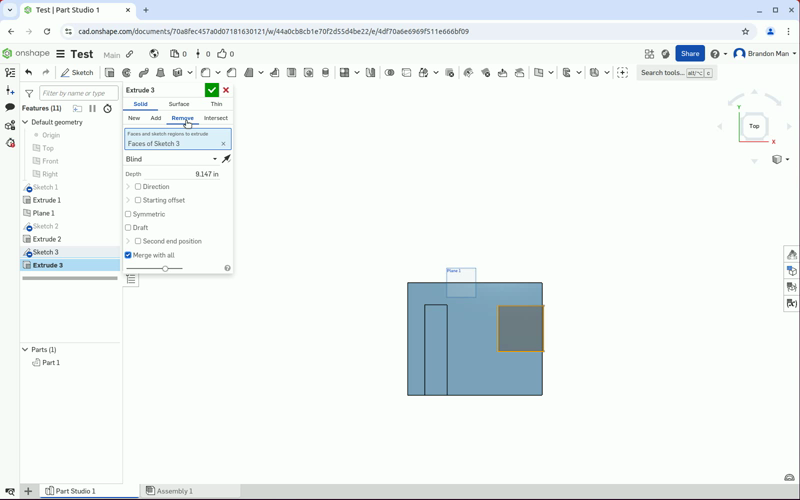
key(right, 3)
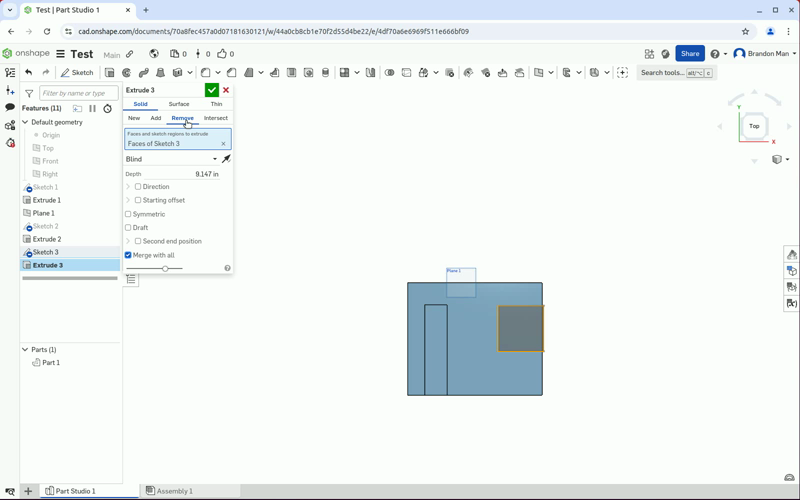
key(down, 3)
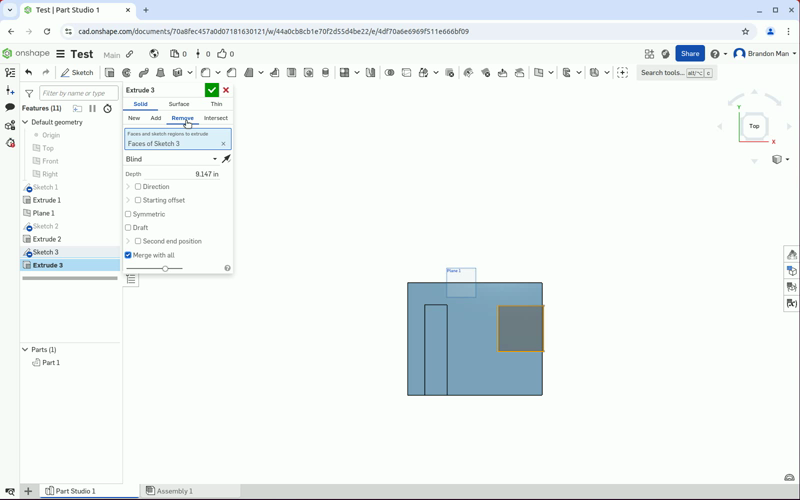
mouse_move(73, 189)
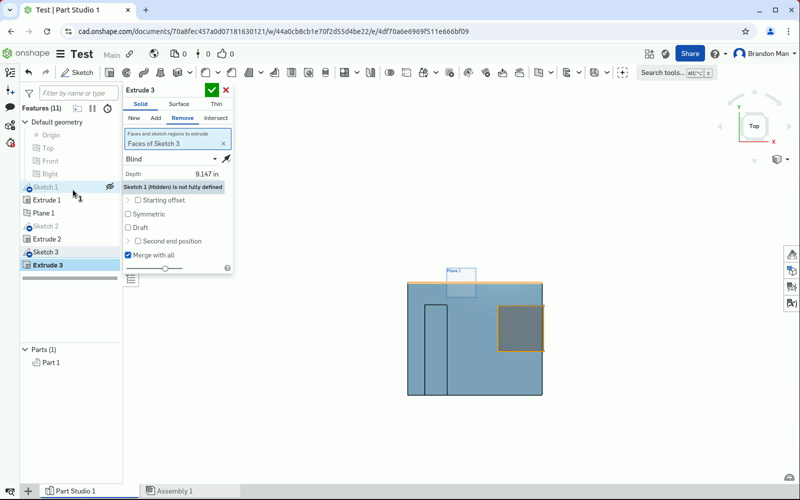
click(73, 189)